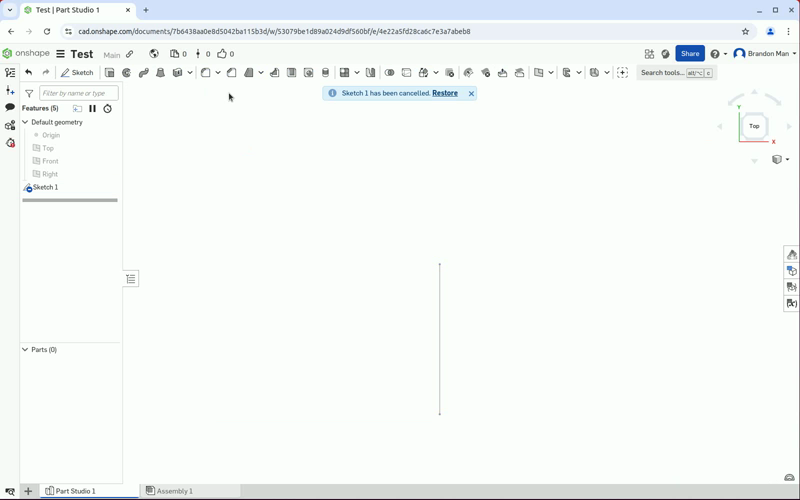
key(shift+h)
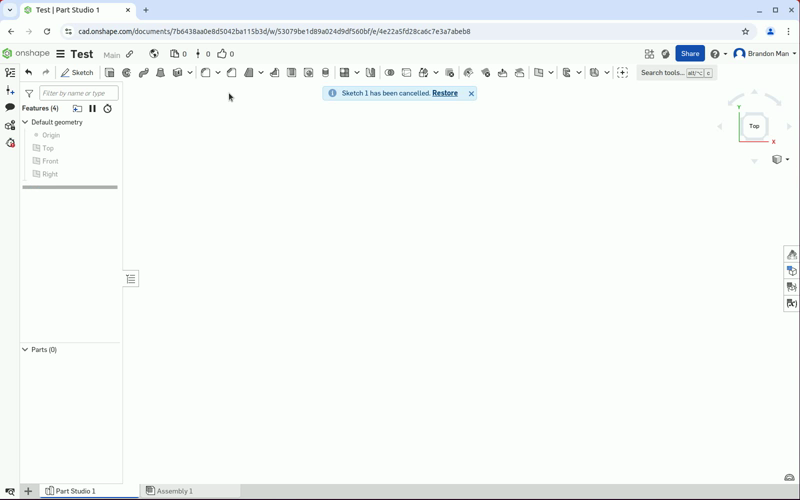
key(shift+s)
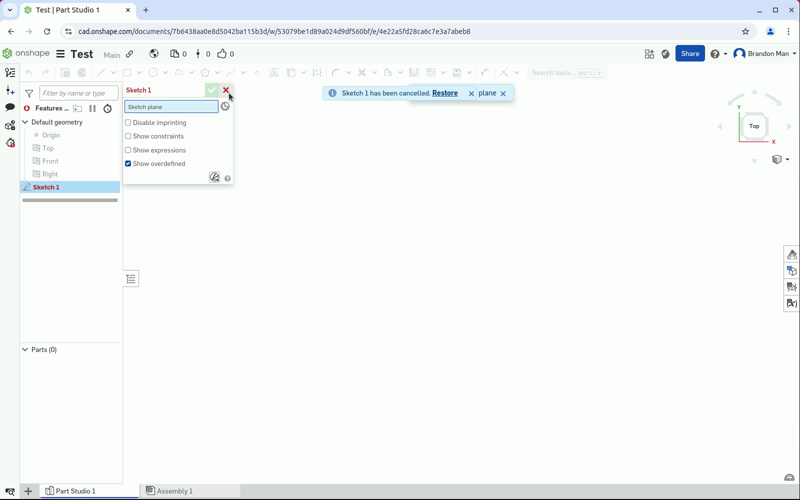
mouse_move(73, 150)
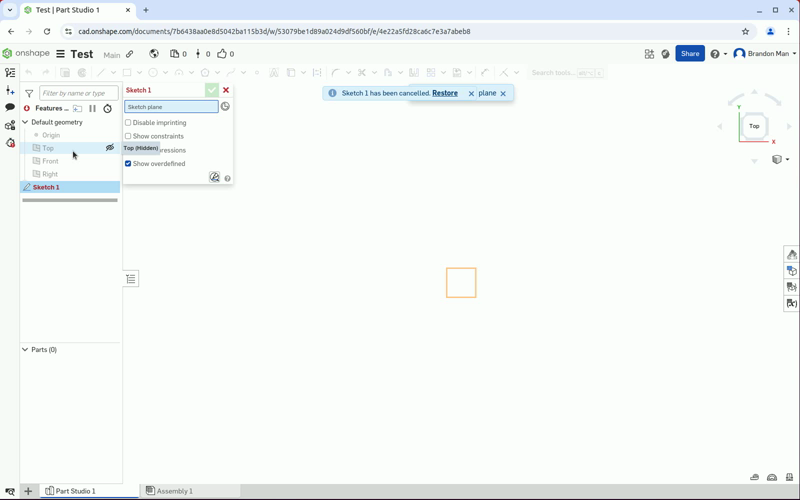
click(73, 150)
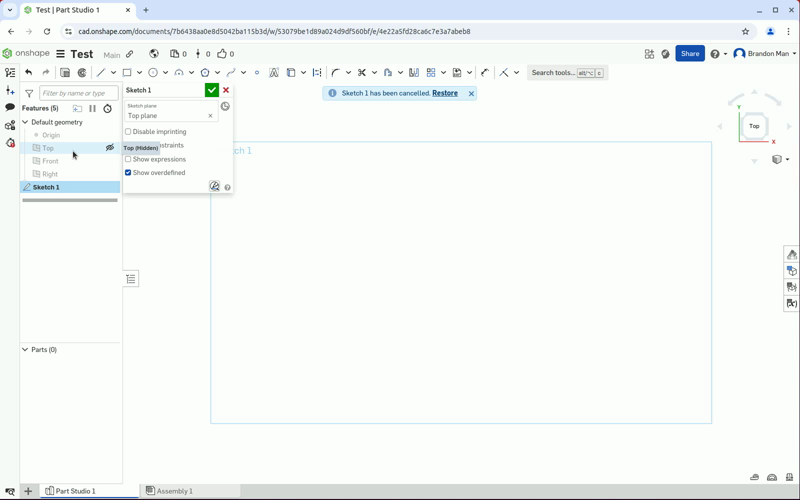
mouse_move(73, 352)
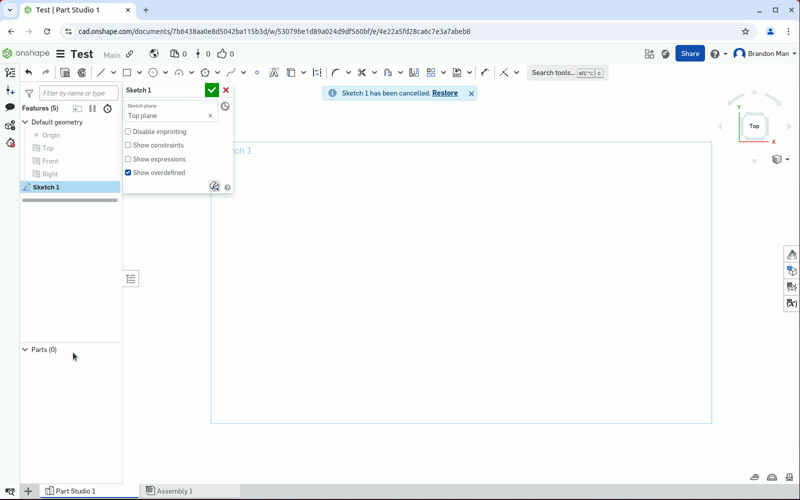
key(y)
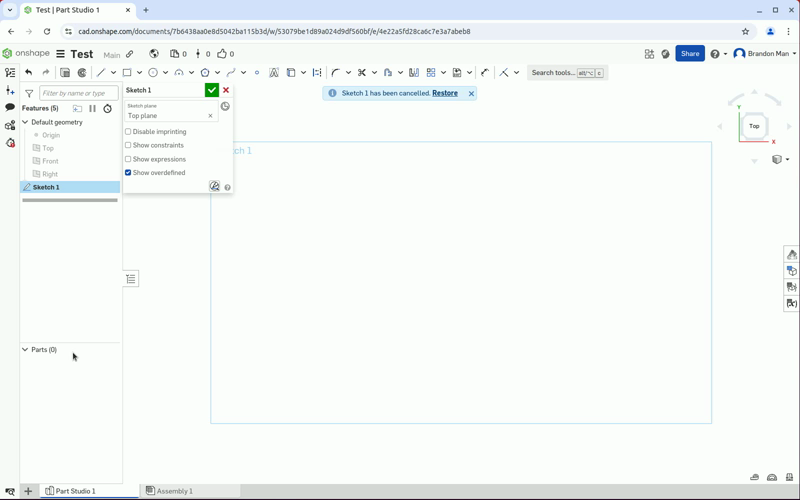
key(l)
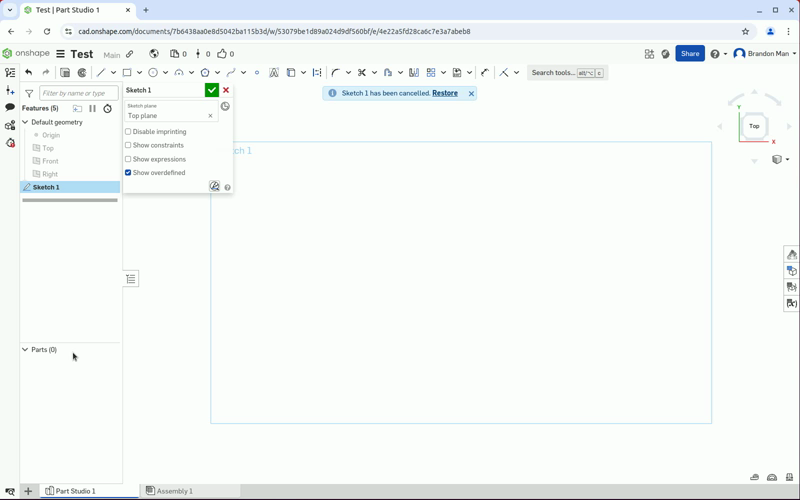
key_down(shift)
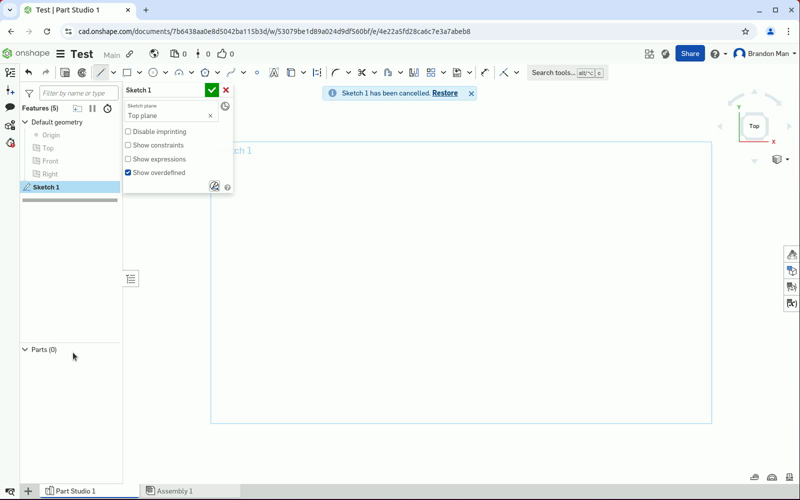
mouse_move(460, 282)
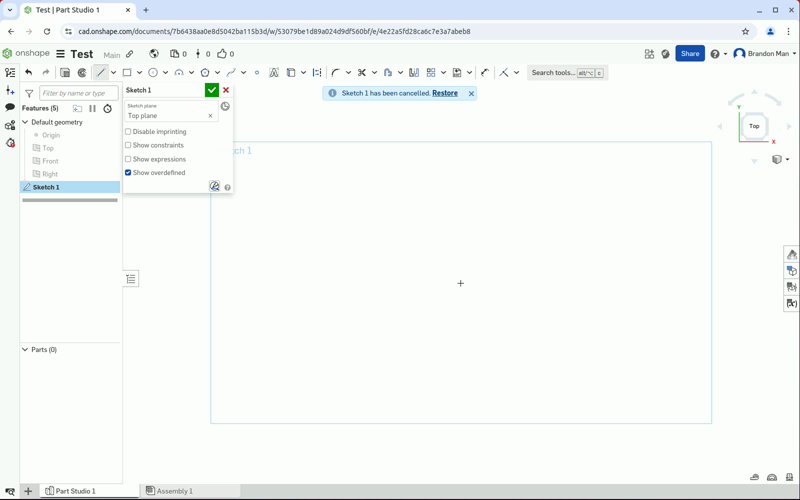
click(460, 282)
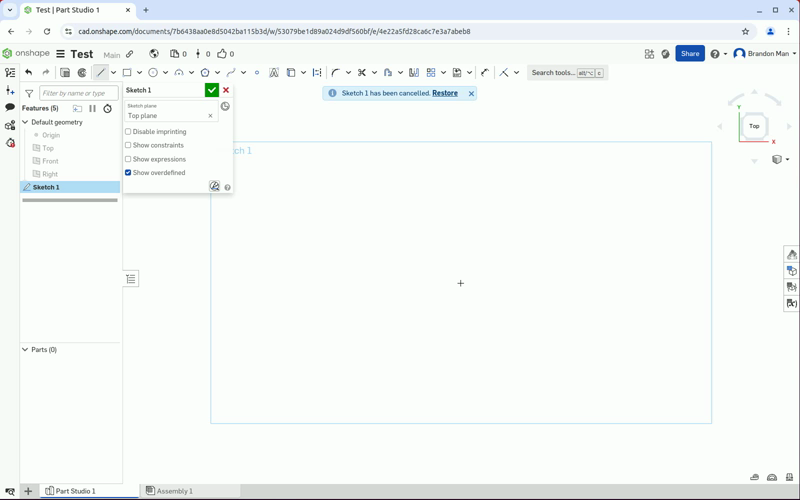
key_up(shift)
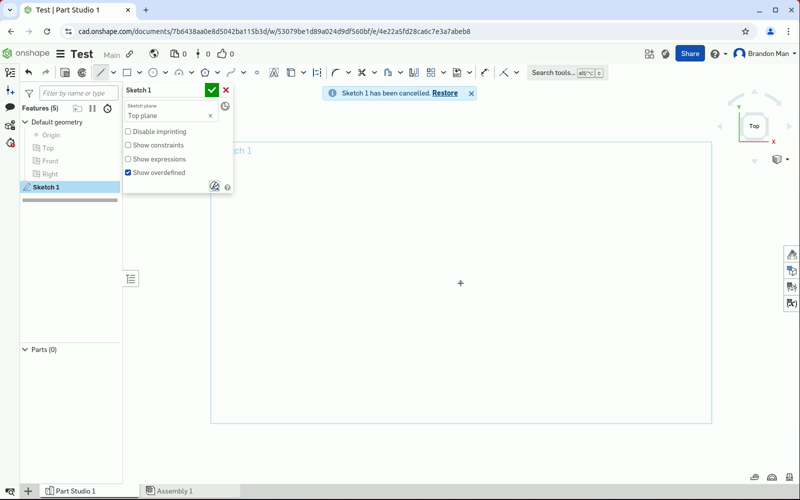
key_down(shift)
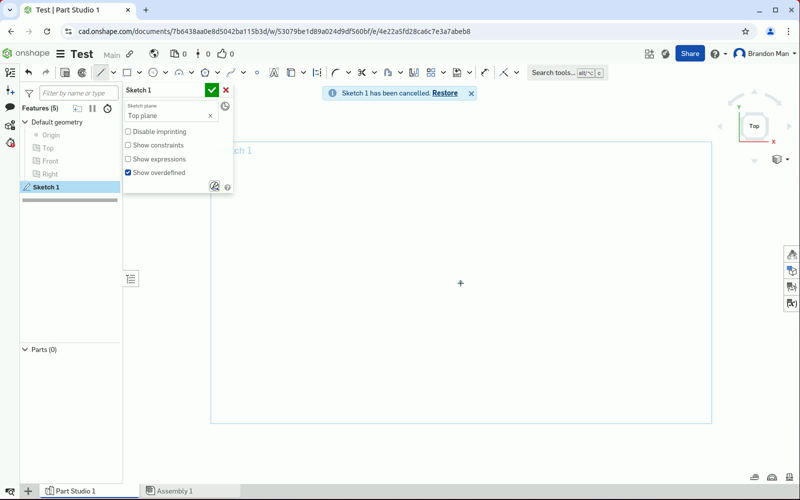
mouse_move(535, 282)
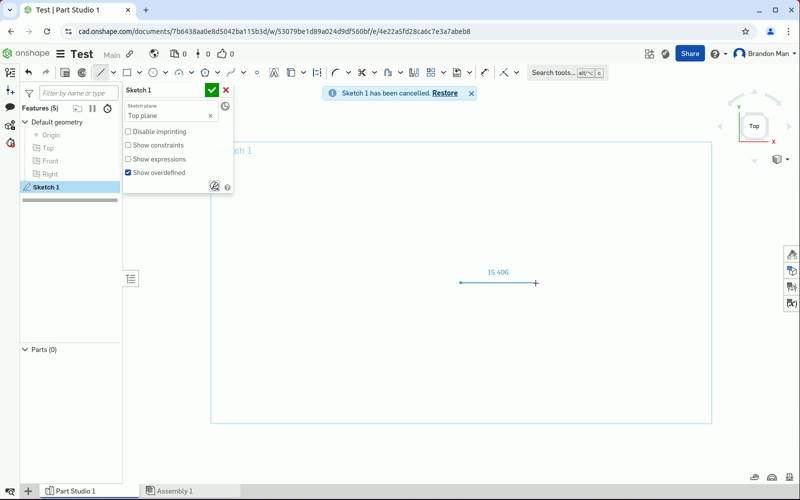
click(535, 282)
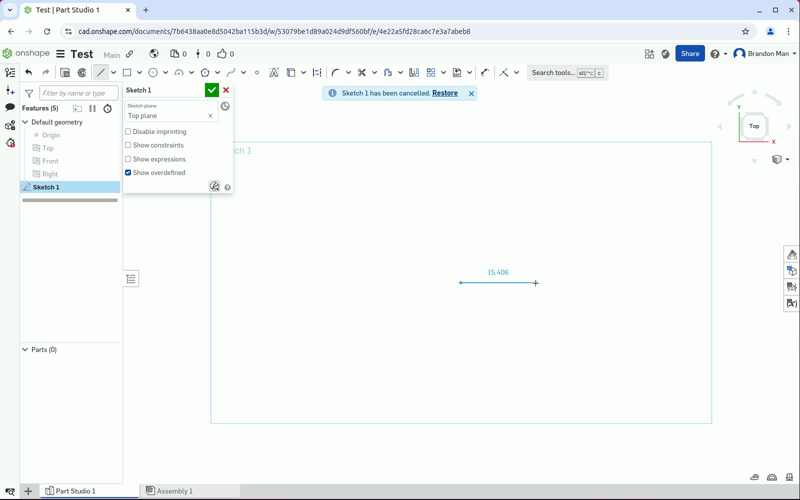
key_up(shift)
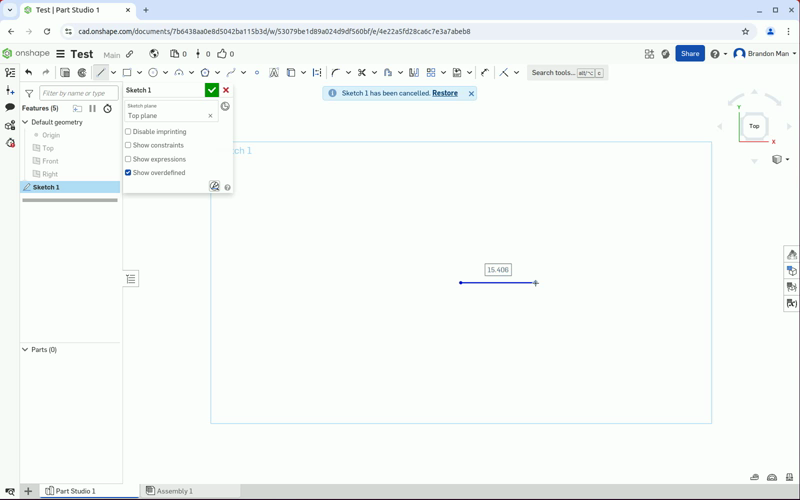
key_down(shift)
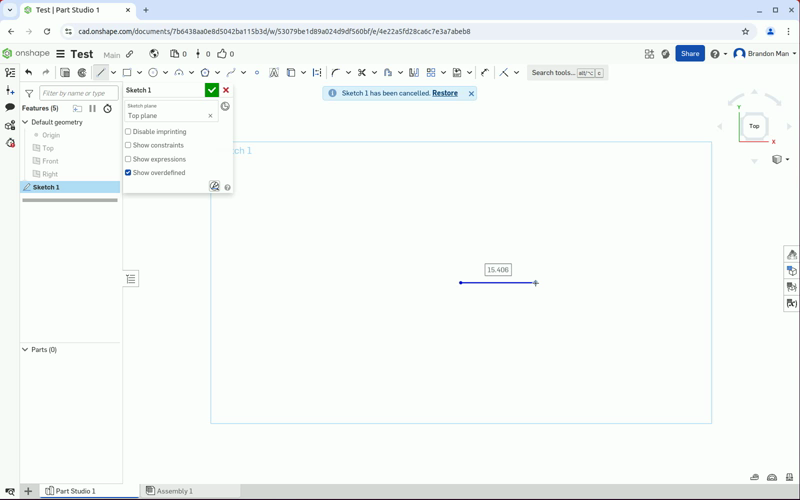
mouse_move(535, 170)
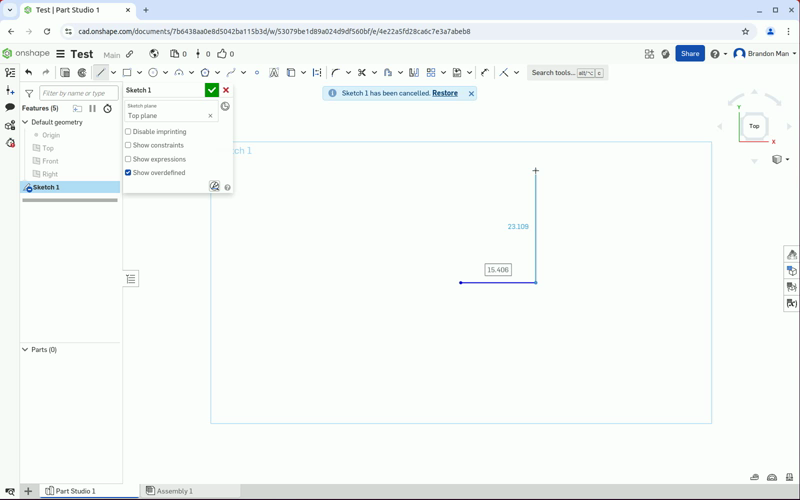
click(535, 170)
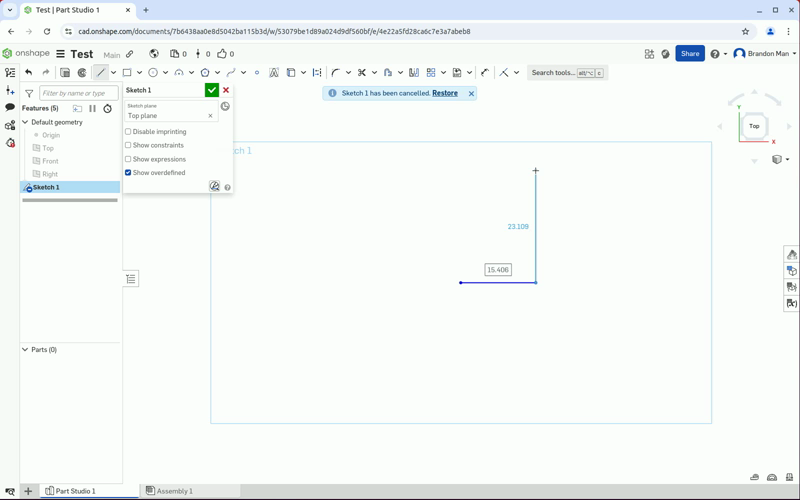
key_up(shift)
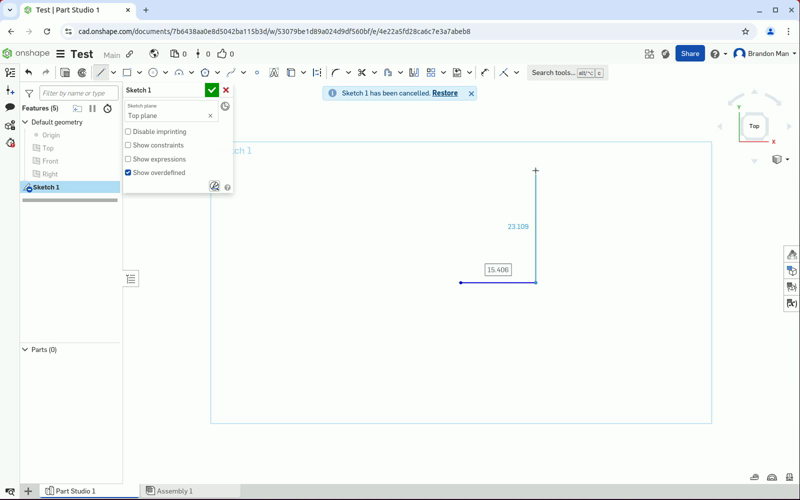
key_down(shift)
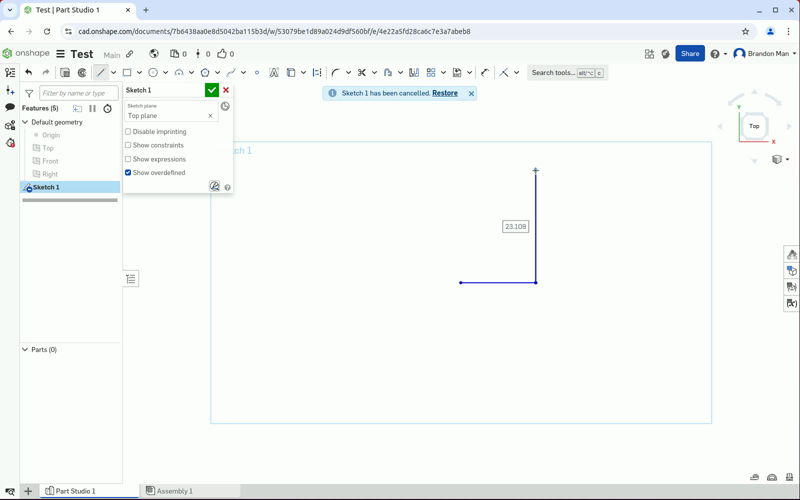
mouse_move(460, 170)
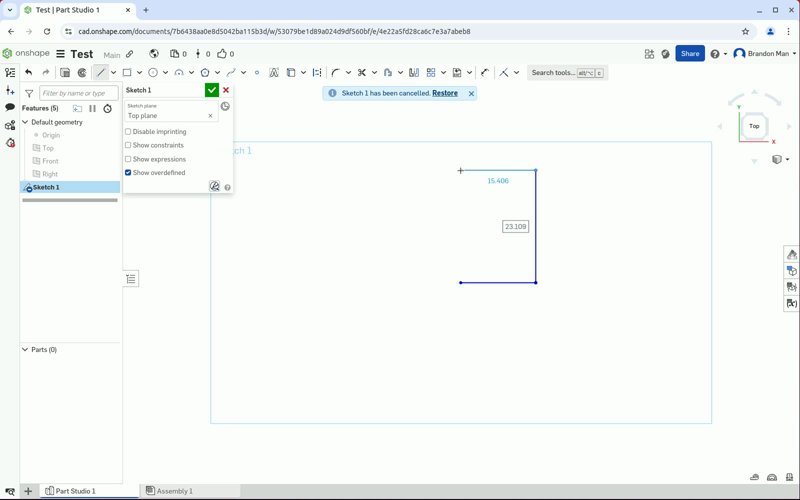
click(460, 170)
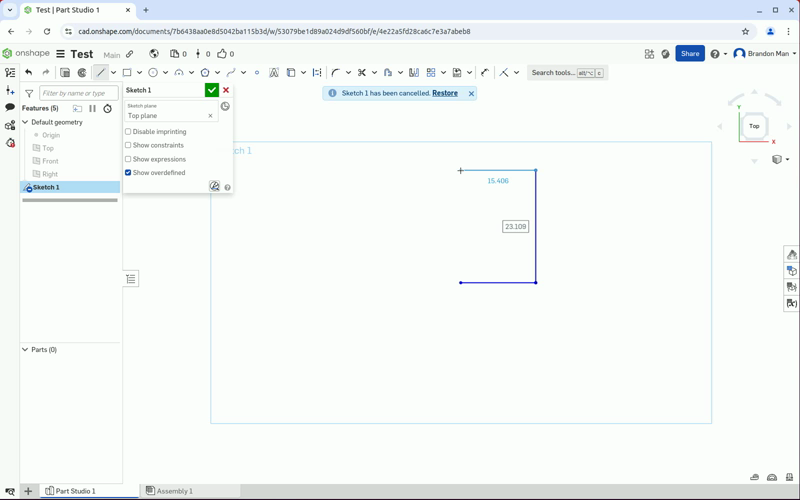
key_up(shift)
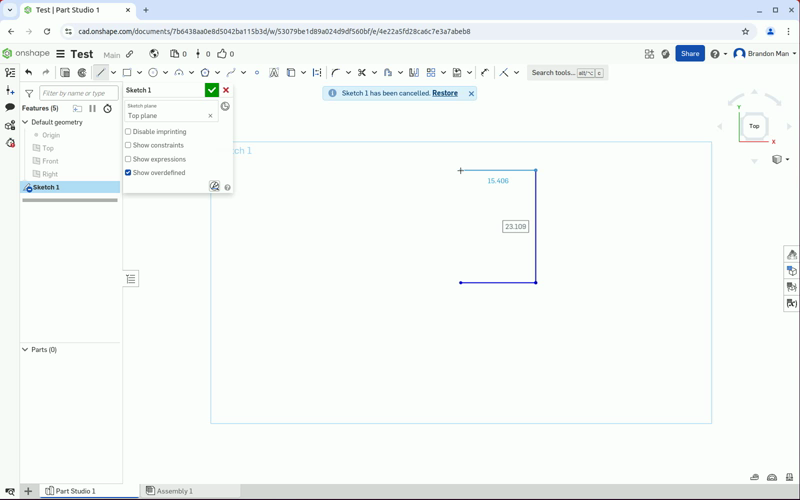
key_down(shift)
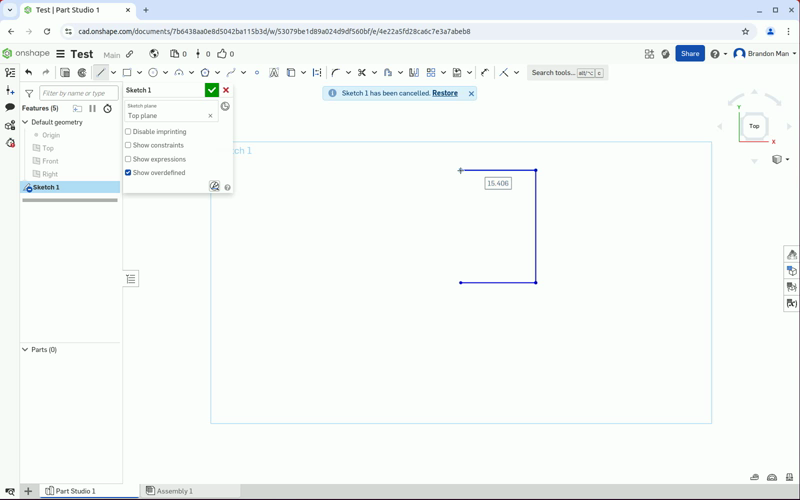
mouse_move(460, 282)
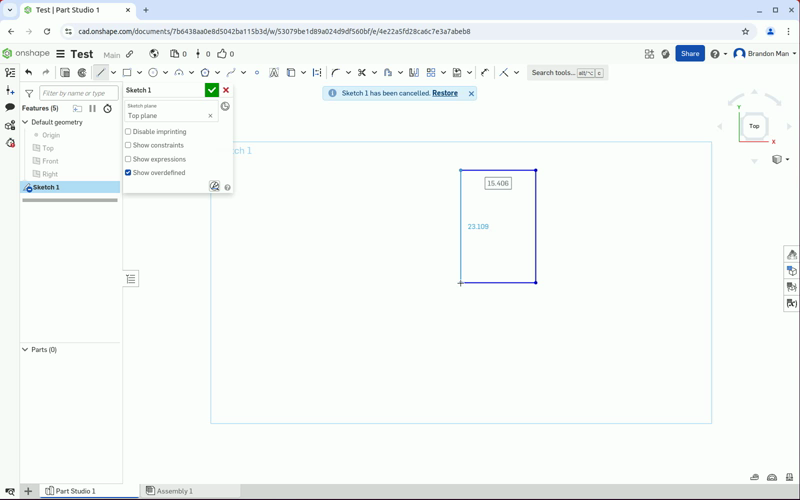
key_up(shift)
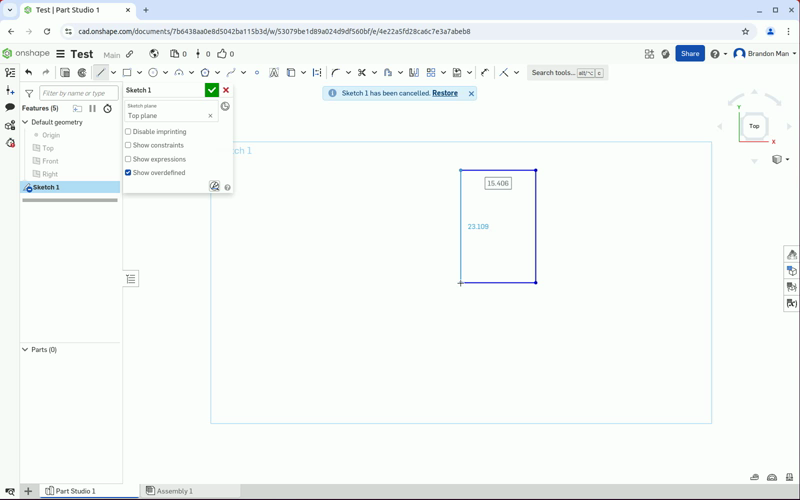
click(460, 282)
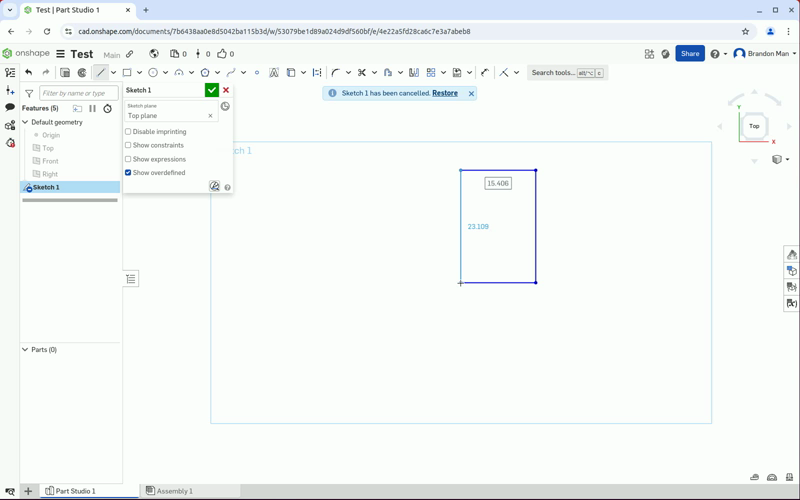
key(esc)
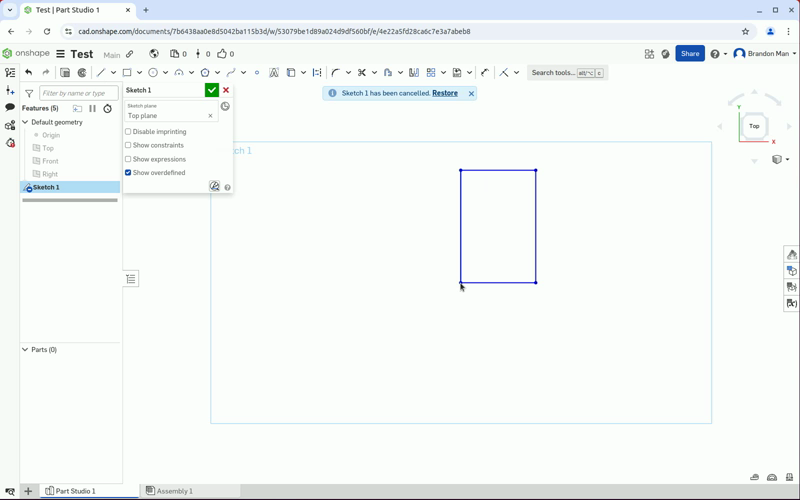
mouse_move(500, 250)
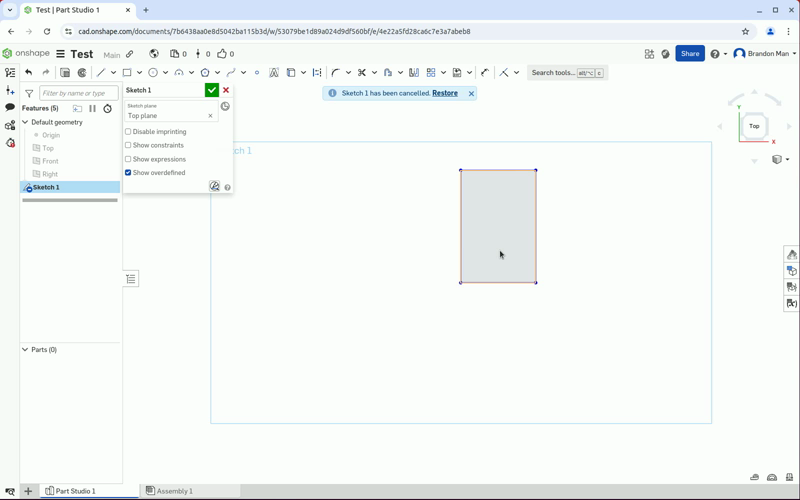
click(500, 250)
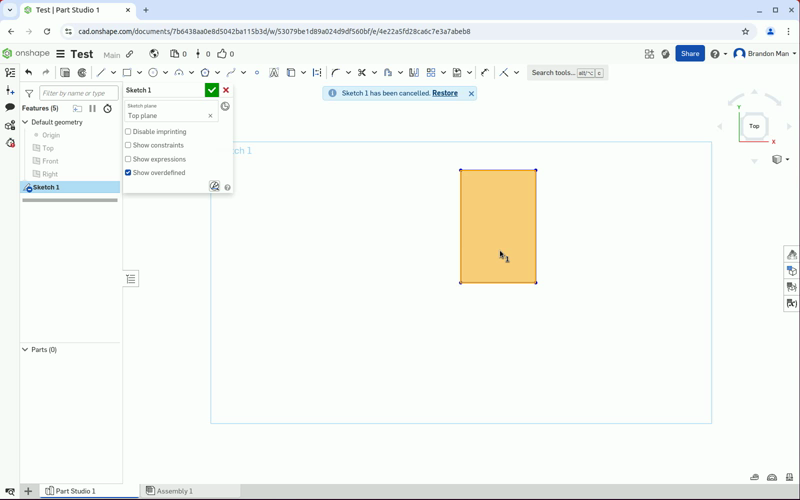
mouse_move(73, 352)
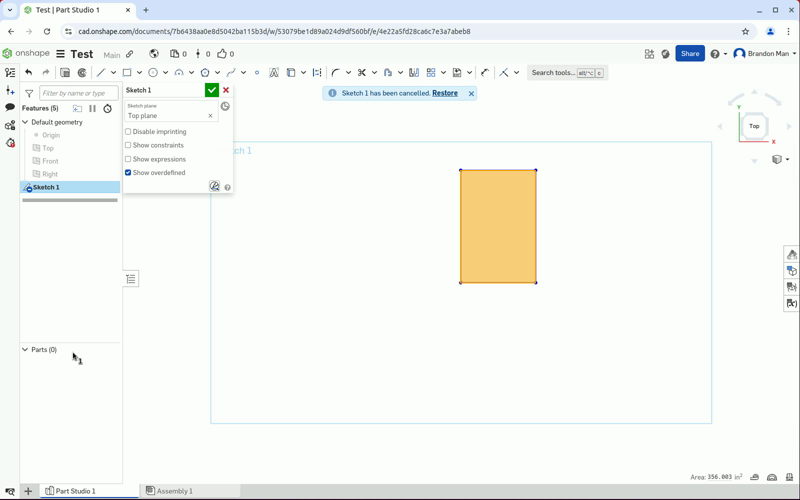
key(shift+y)
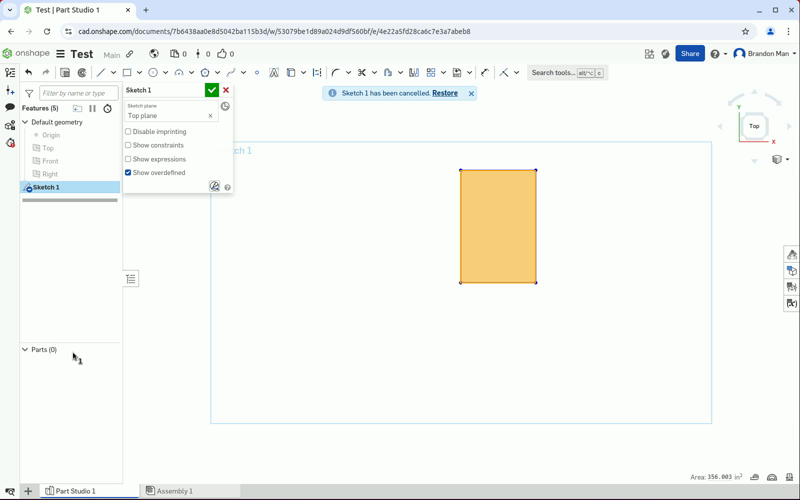
key(shift+e)
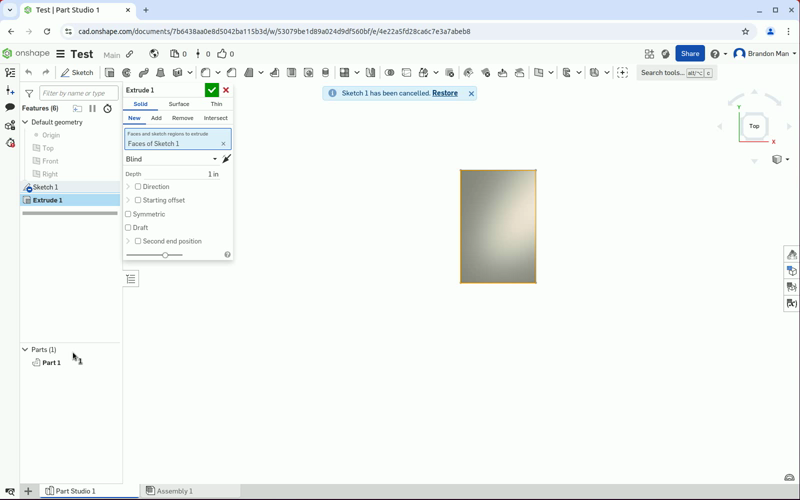
mouse_move(143, 106)
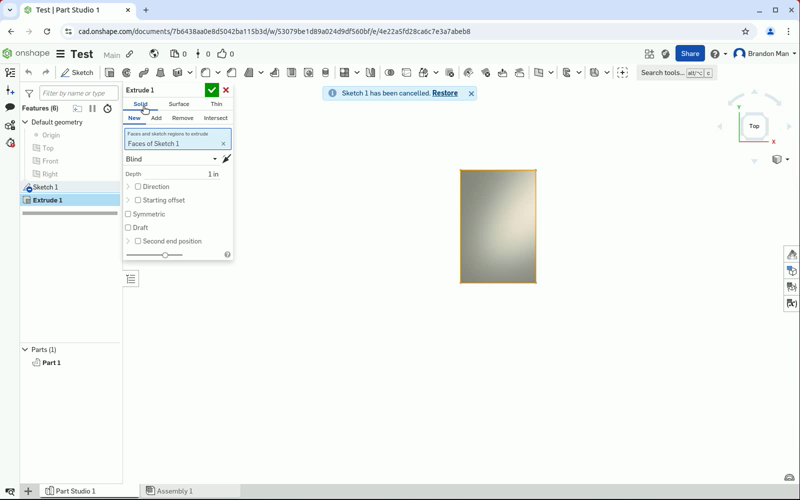
click(143, 106)
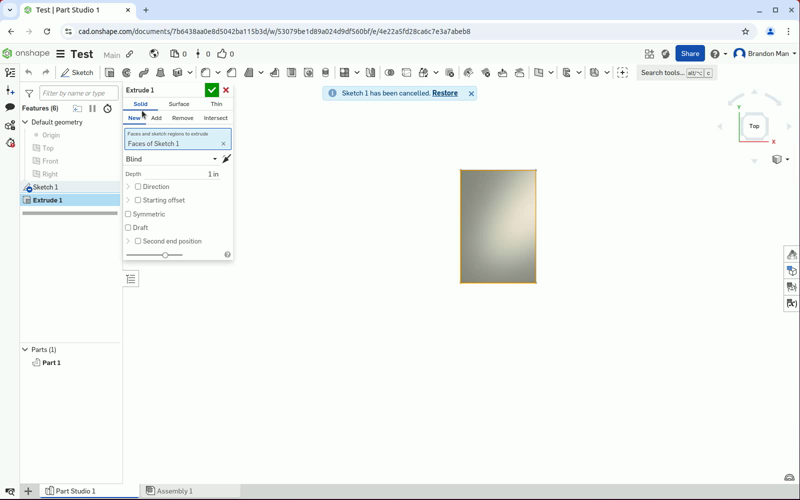
mouse_move(137, 120)
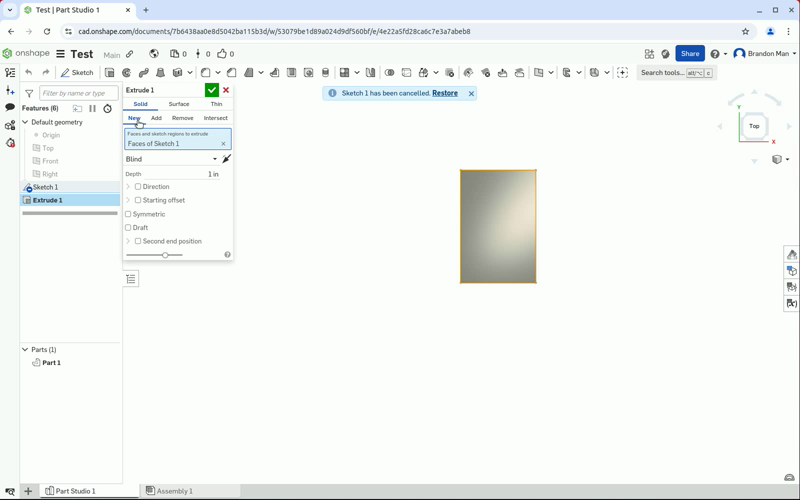
click(137, 120)
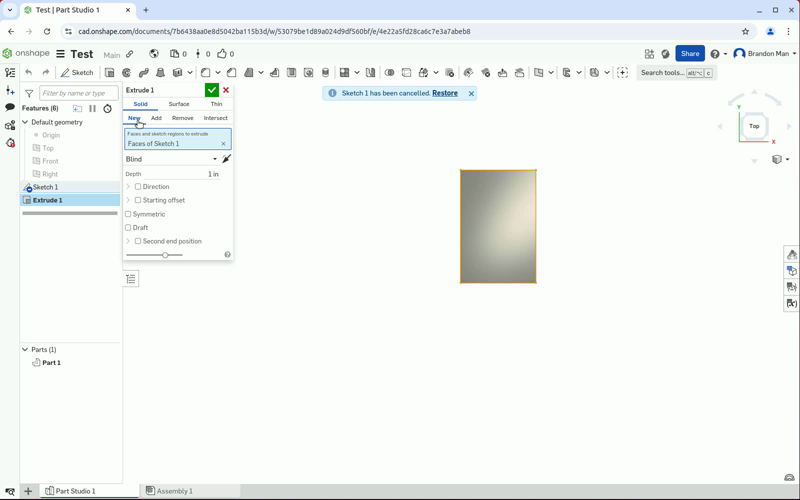
key(tab, 4)
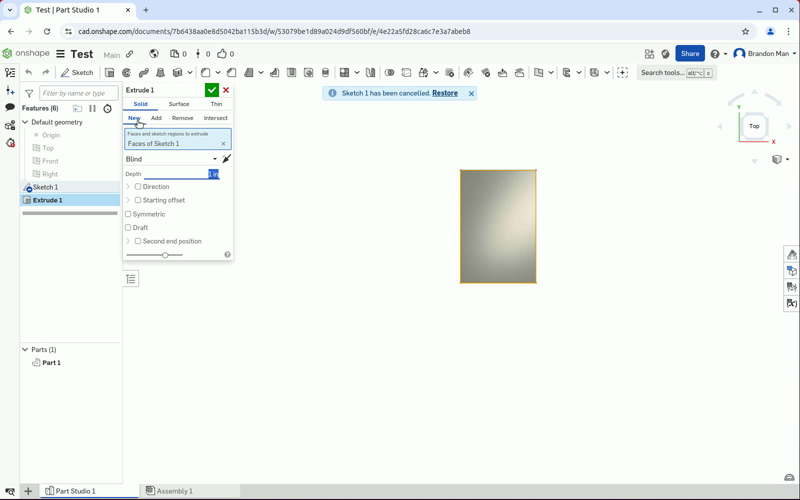
text(9.147)
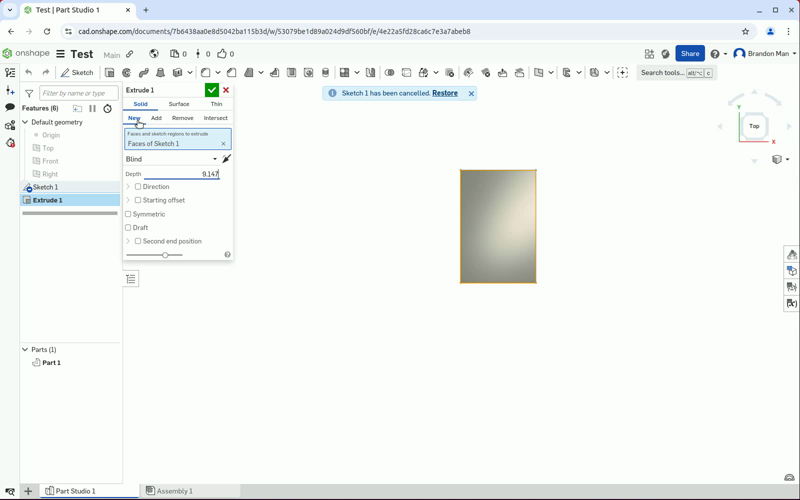
key(enter)
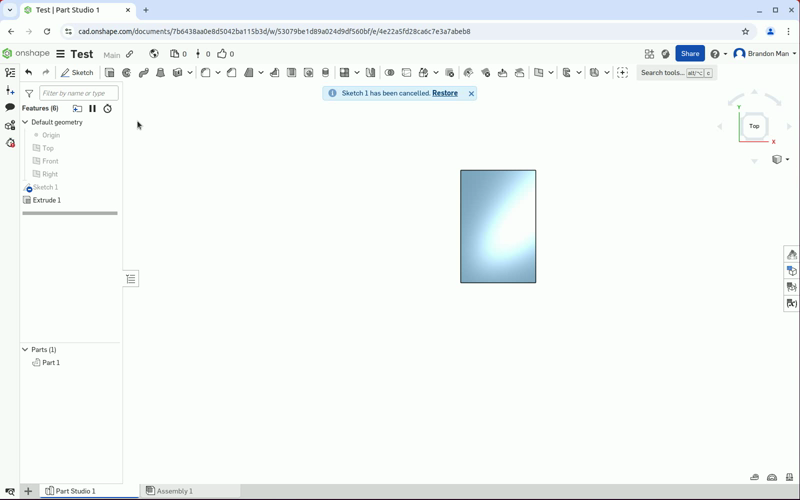
key(shift+h)
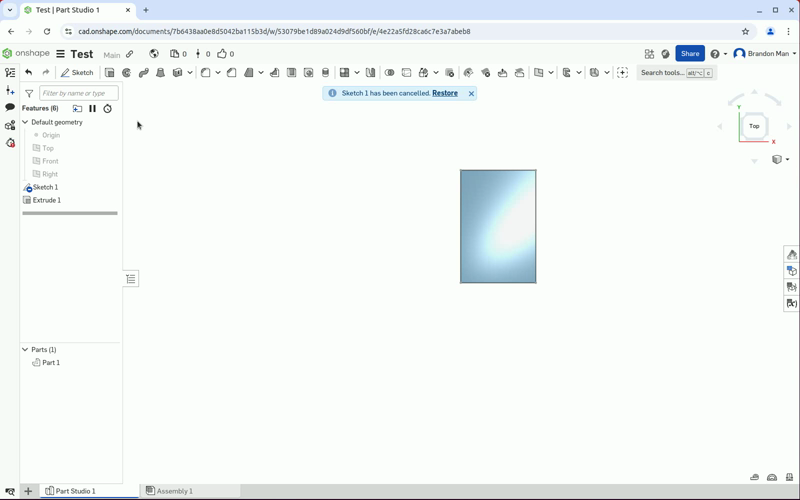
key(shift+h)
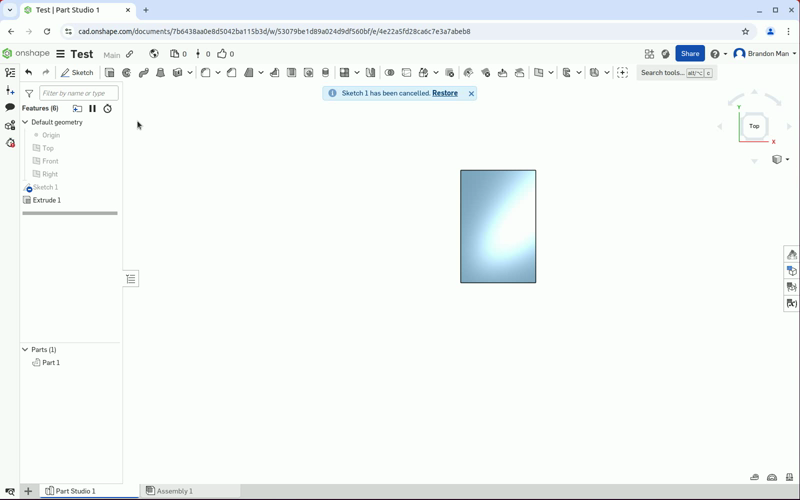
mouse_move(73, 189)
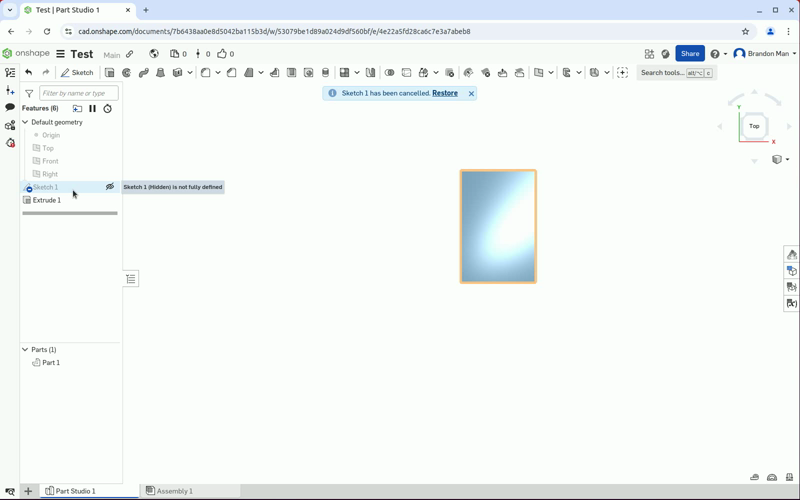
click(73, 189)
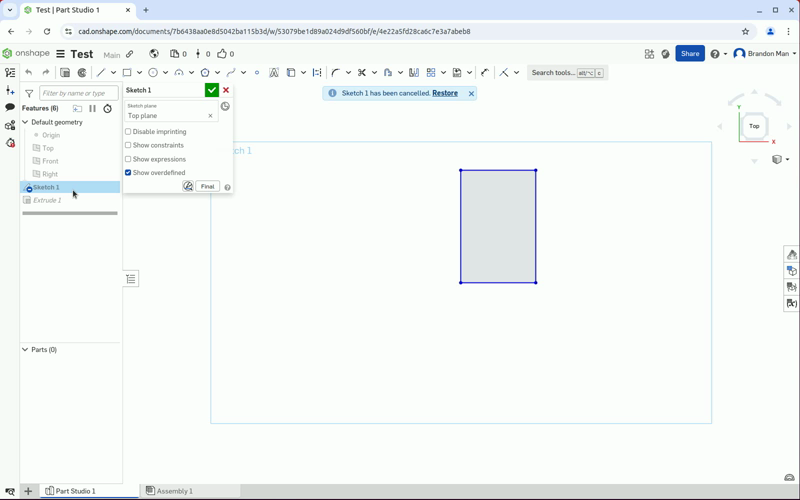
mouse_move(229, 92)
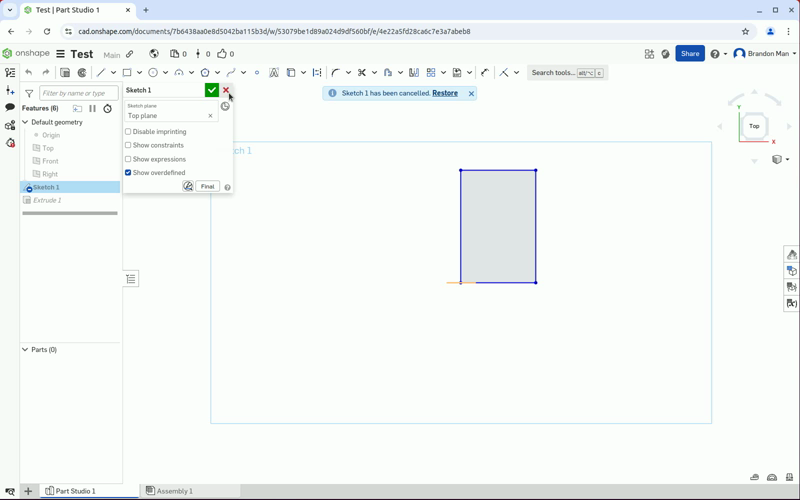
click(229, 92)
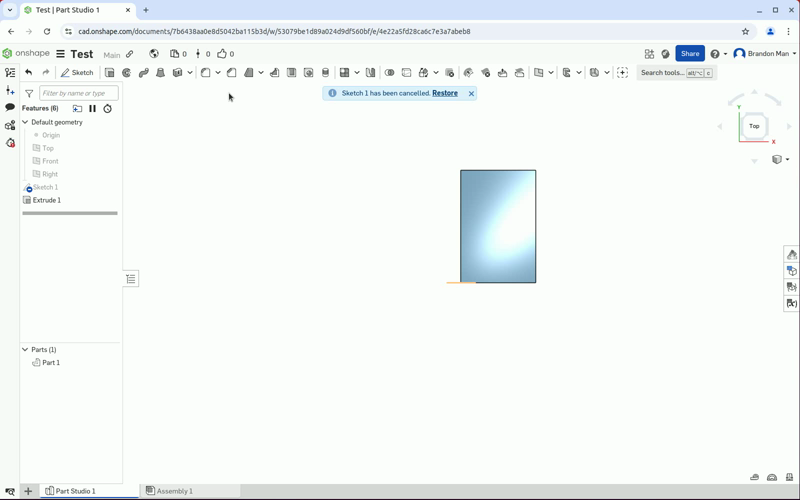
mouse_move(541, 75)
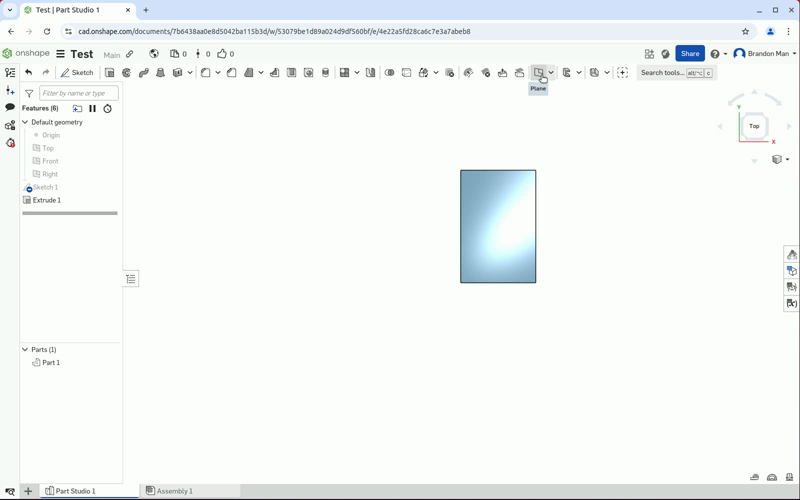
click(541, 75)
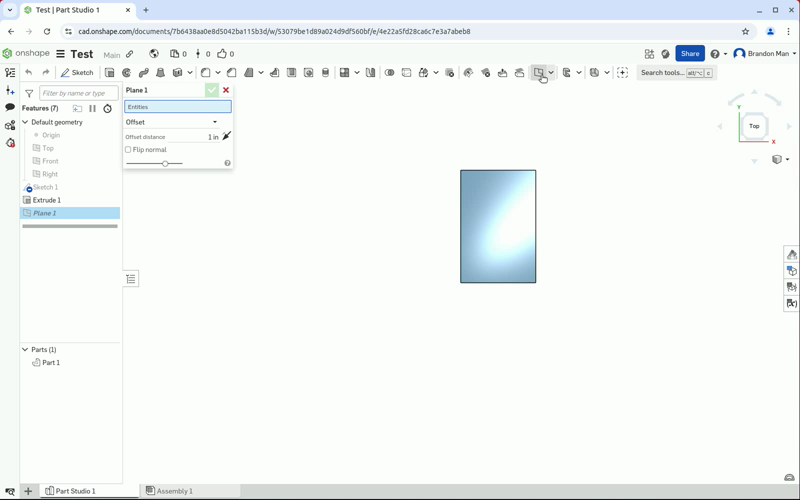
mouse_move(73, 150)
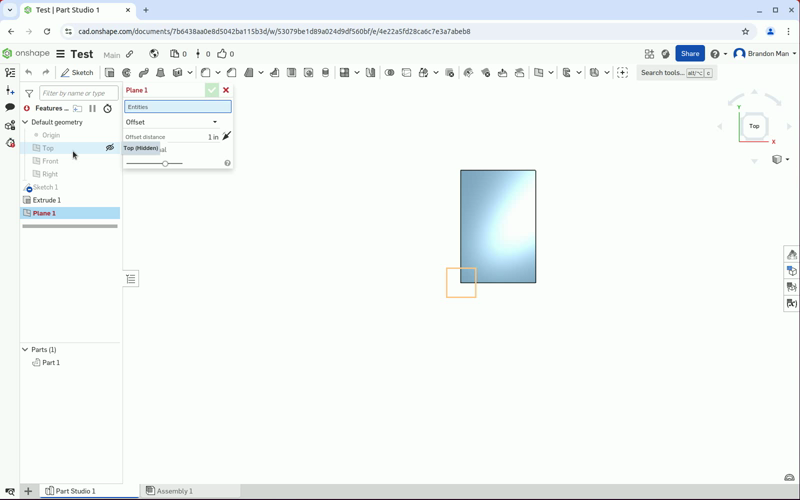
click(73, 150)
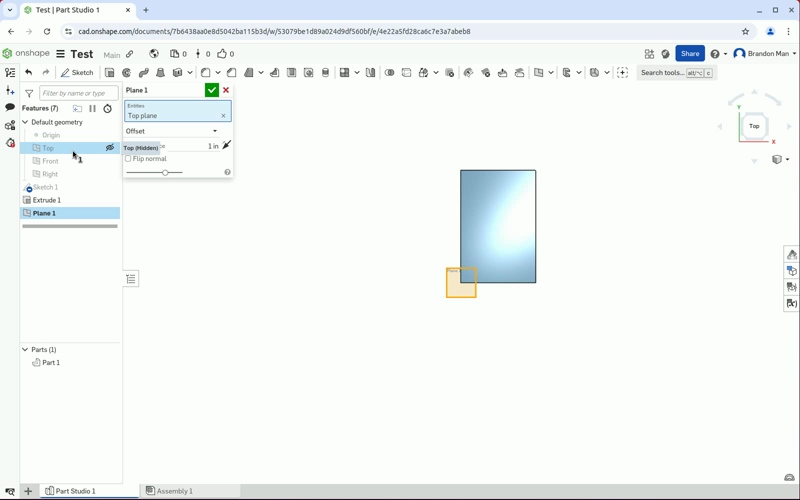
key(tab, 2)
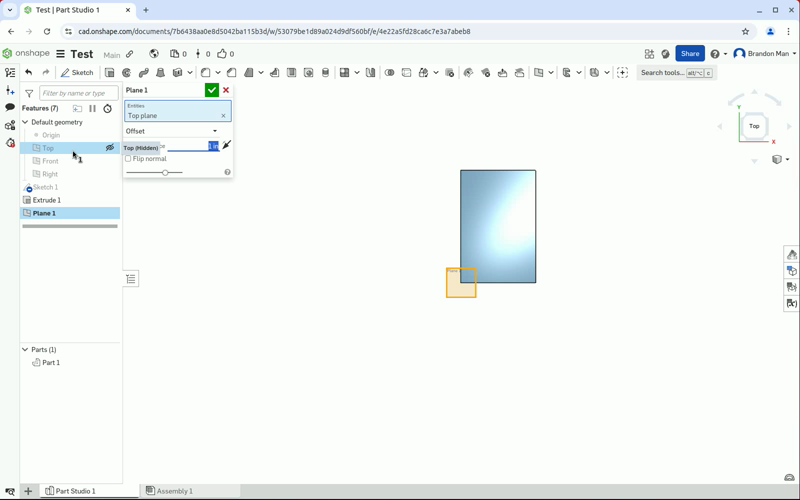
text(9.151)
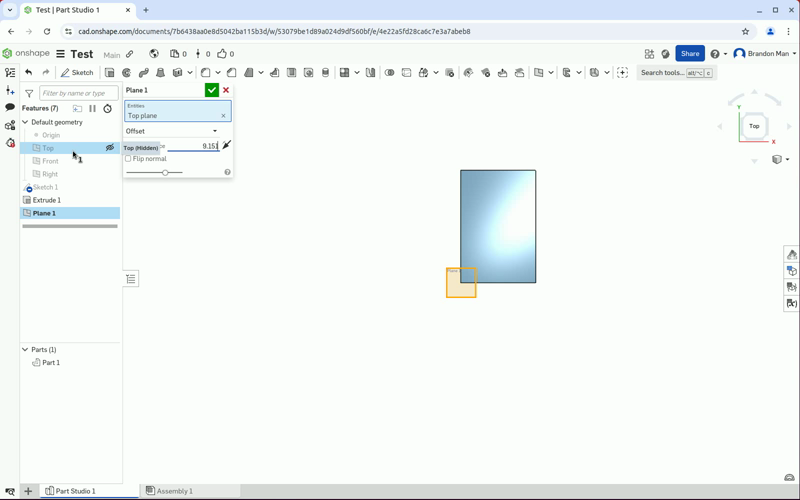
key(enter, 2)
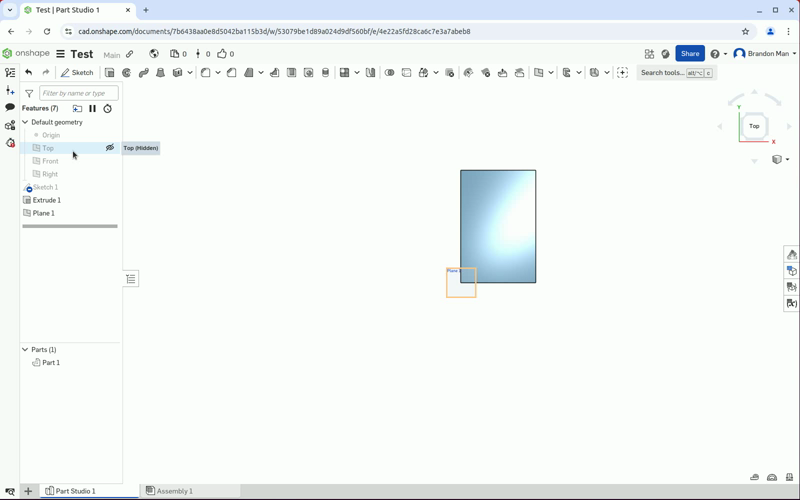
key(shift+s)
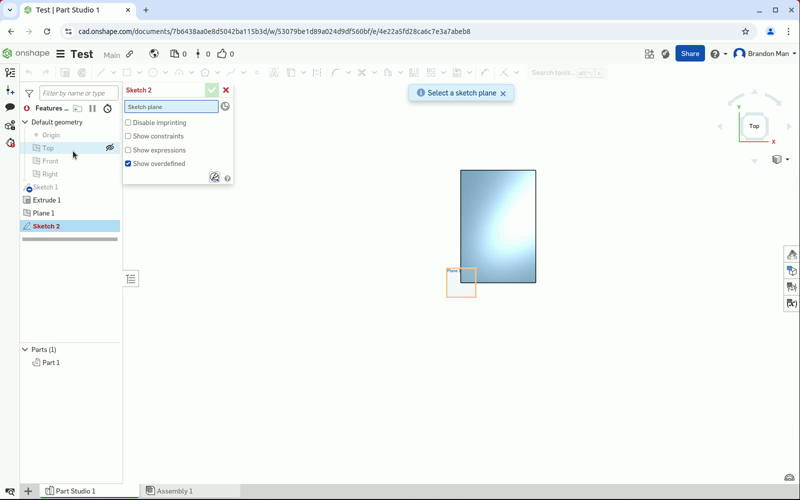
mouse_move(73, 215)
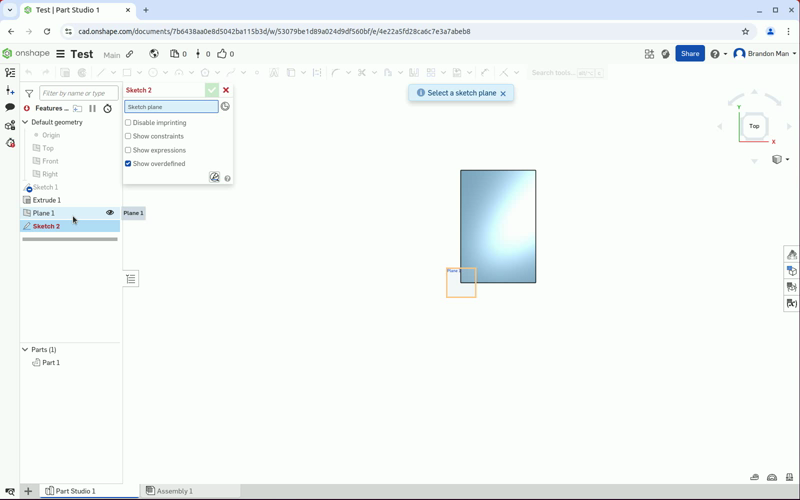
click(73, 215)
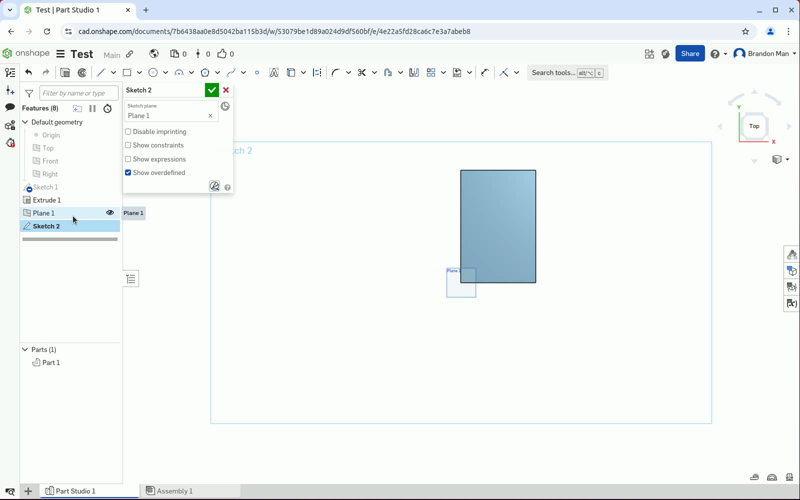
mouse_move(73, 352)
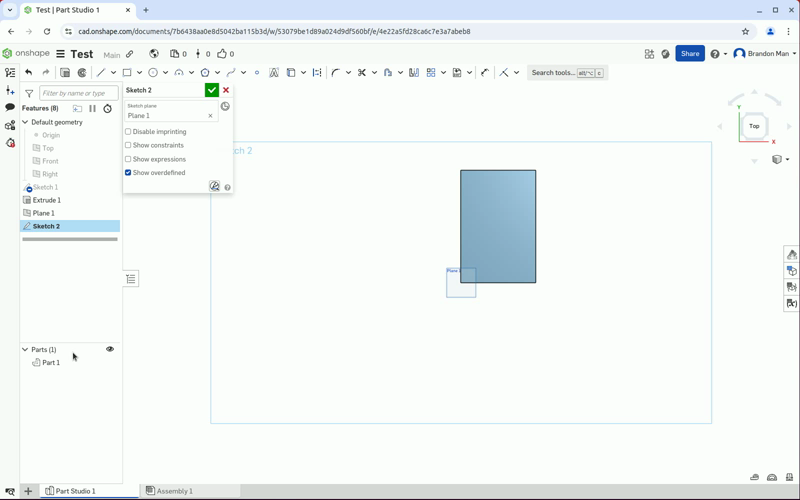
key(y)
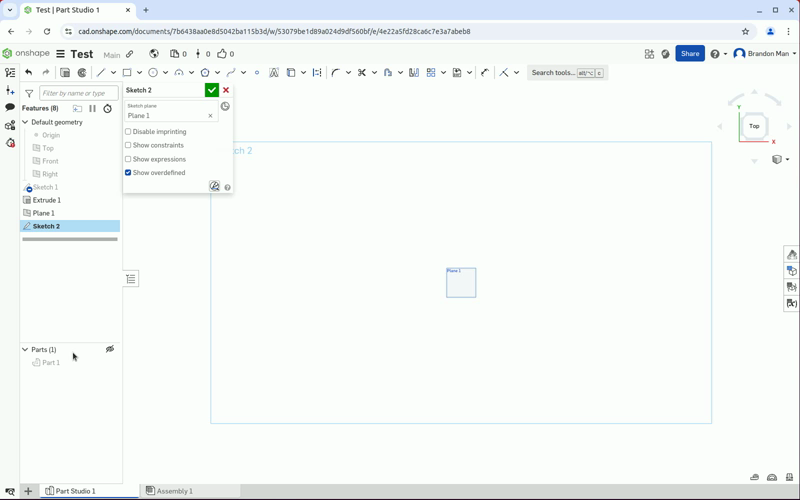
key(l)
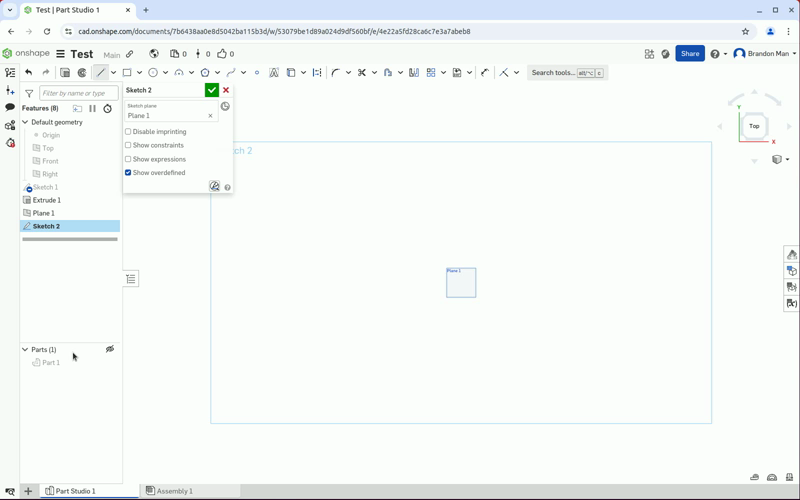
key_down(shift)
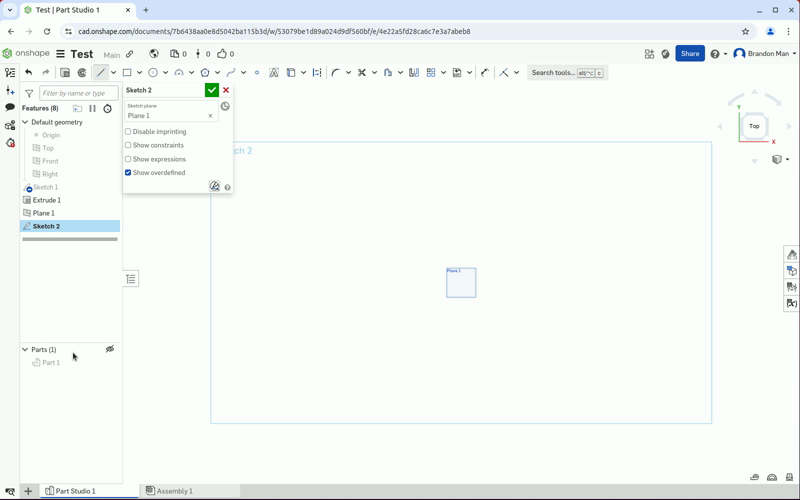
mouse_move(460, 282)
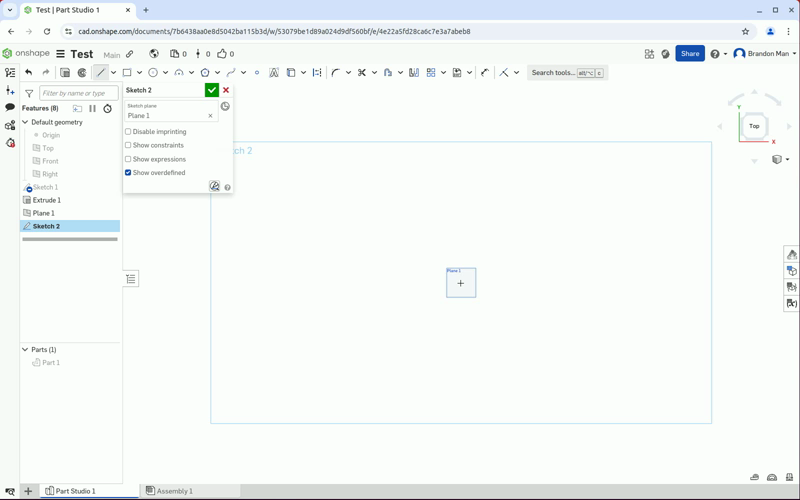
click(460, 282)
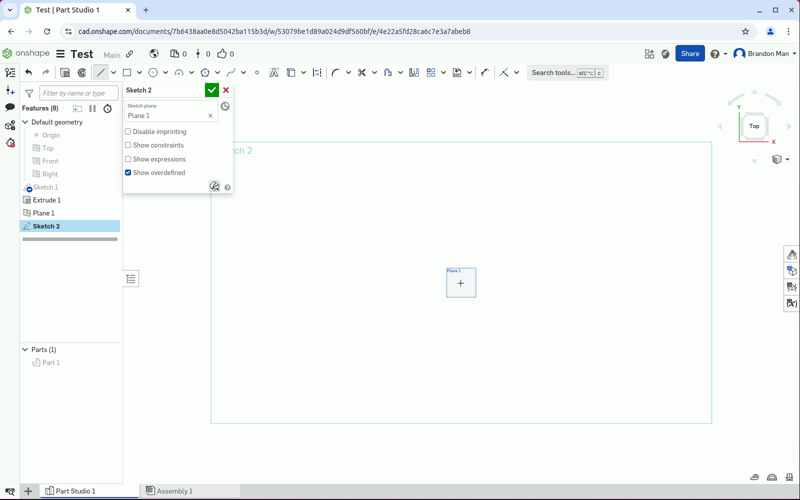
key_up(shift)
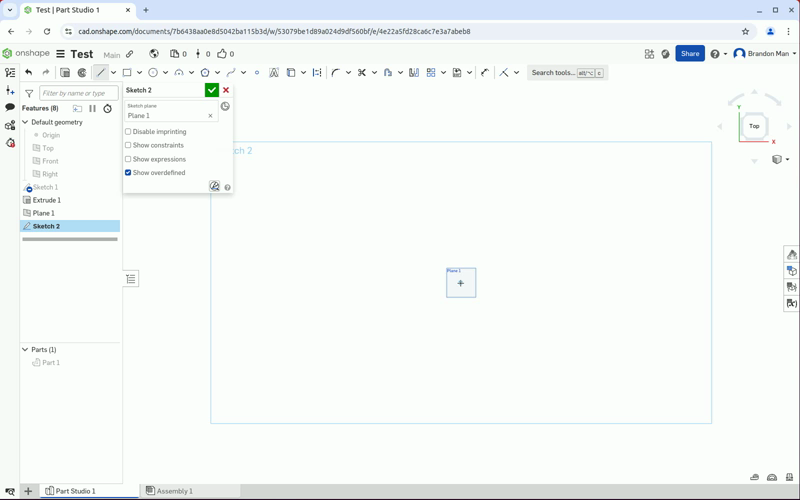
key_down(shift)
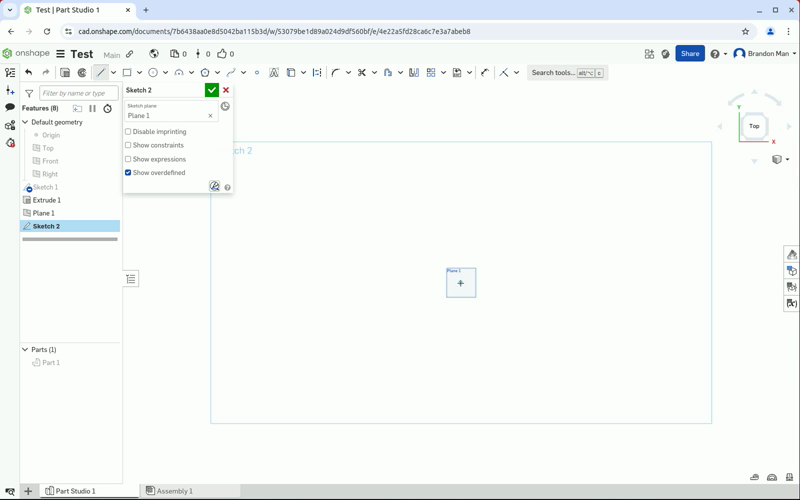
mouse_move(490, 282)
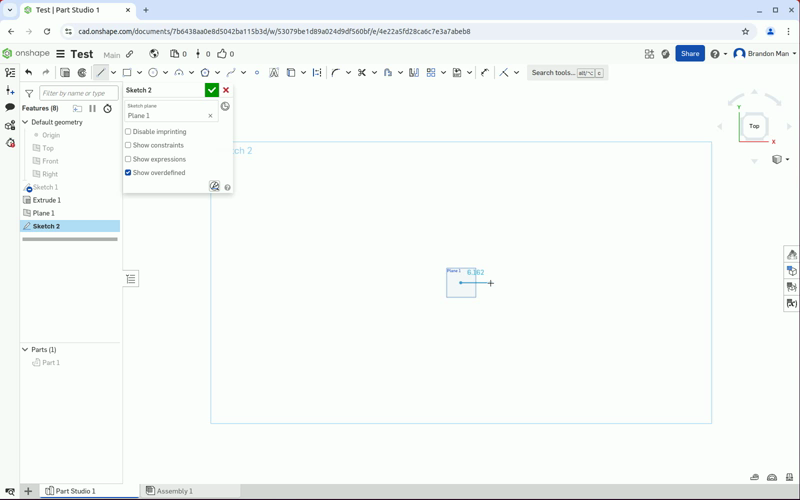
mouse_move(483, 282)
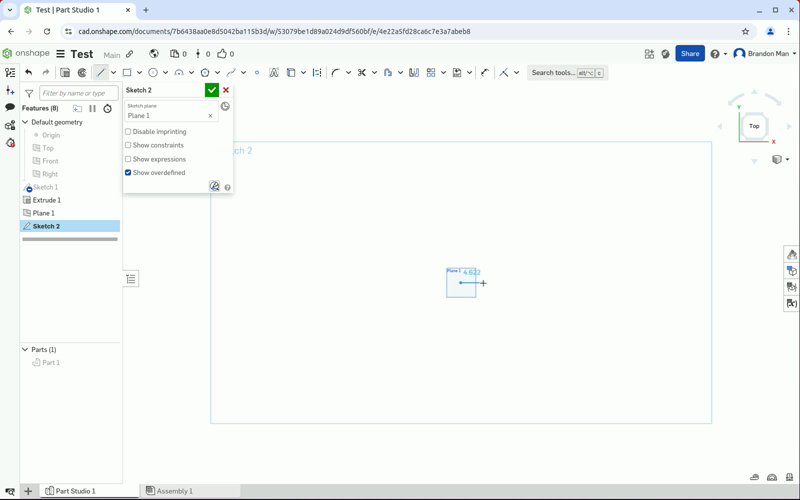
click(483, 282)
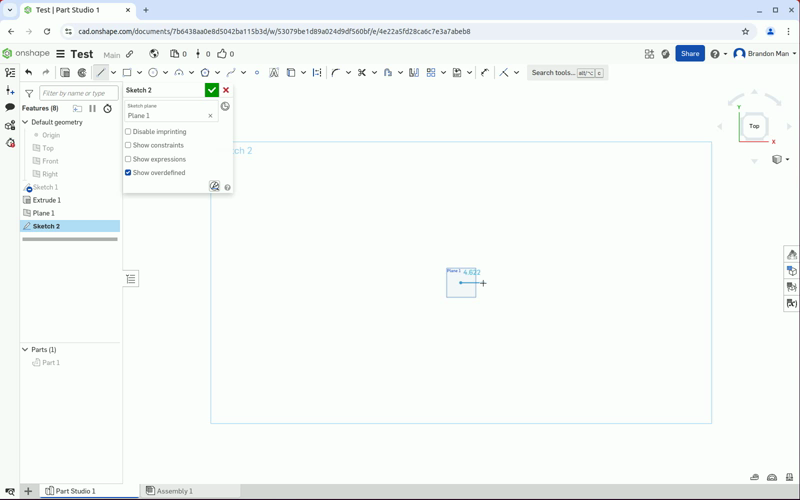
key_up(shift)
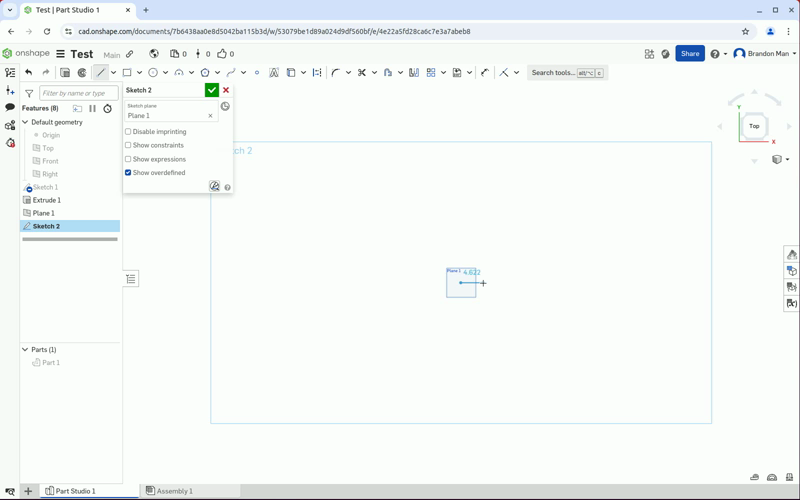
key_down(shift)
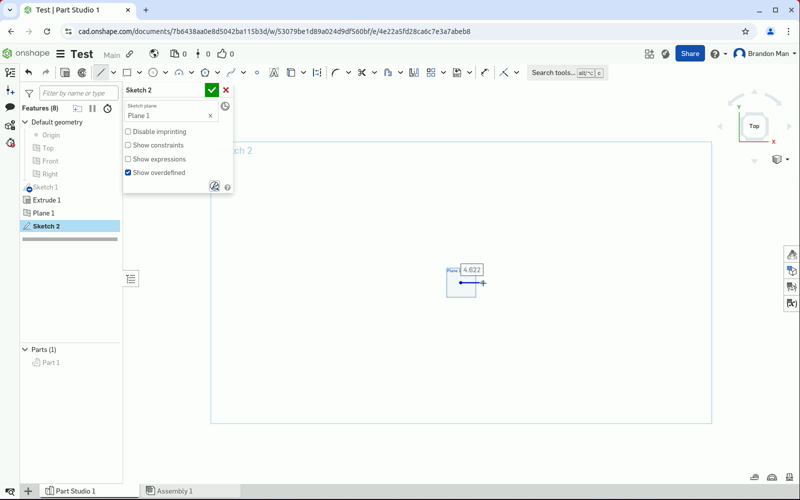
mouse_move(483, 170)
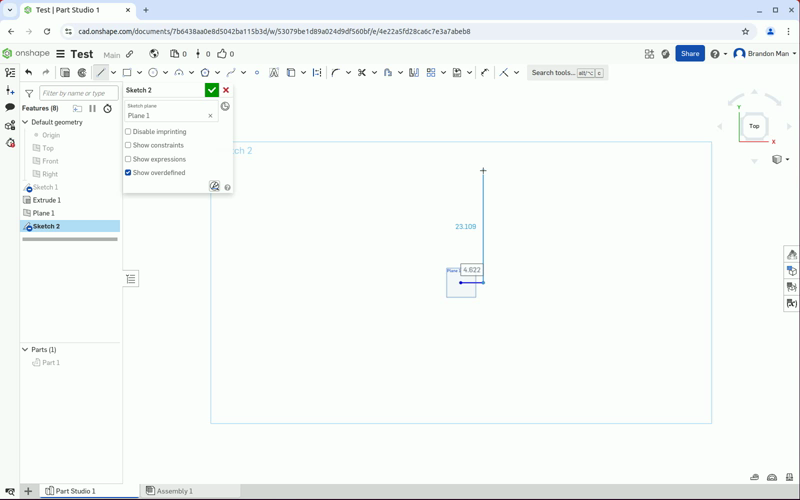
click(483, 170)
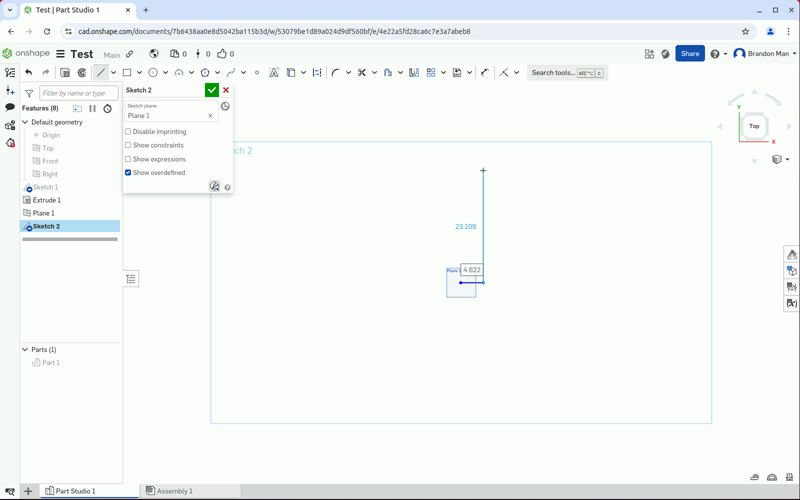
key_up(shift)
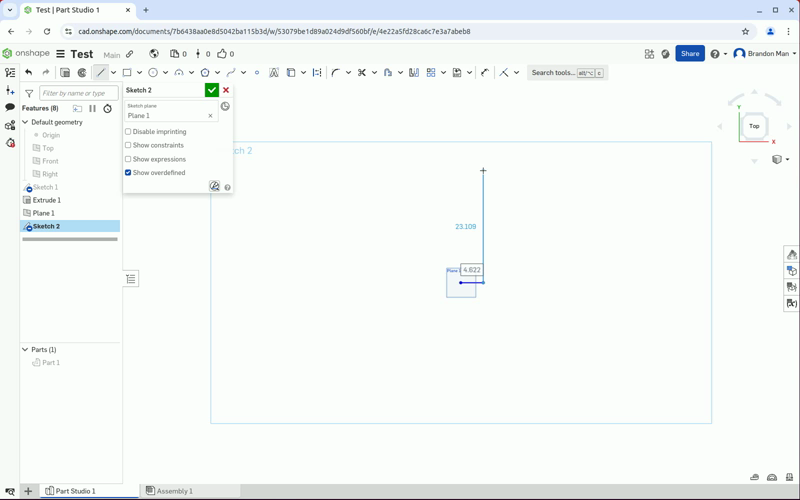
key_down(shift)
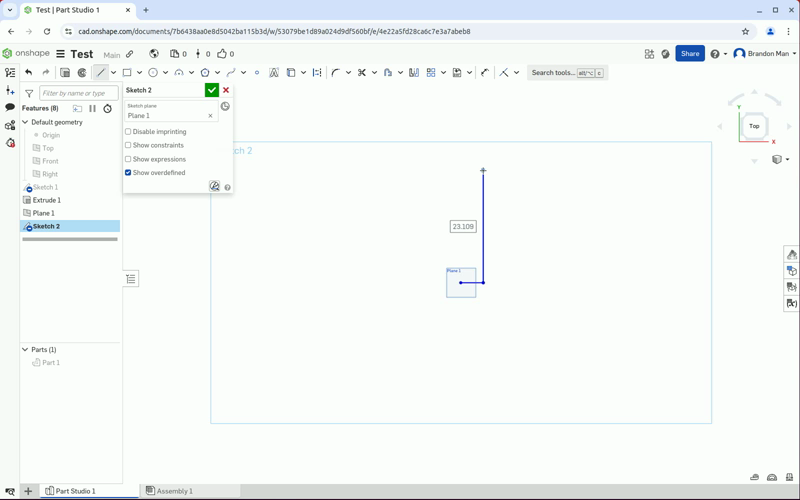
mouse_move(513, 170)
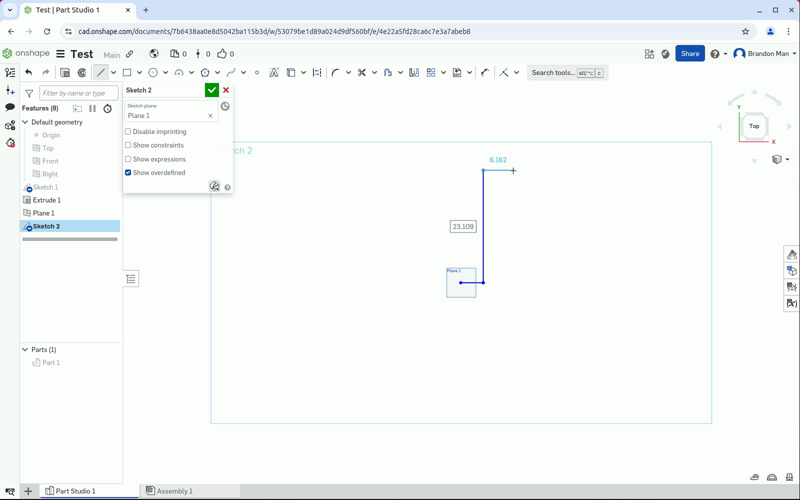
mouse_move(460, 170)
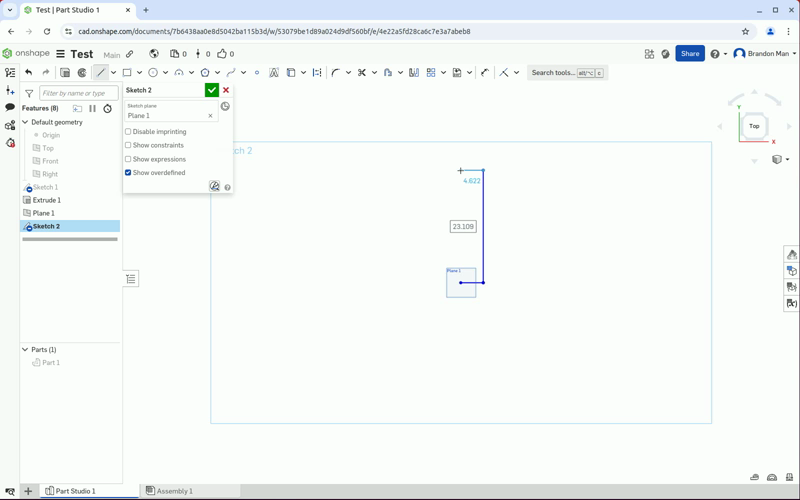
click(460, 170)
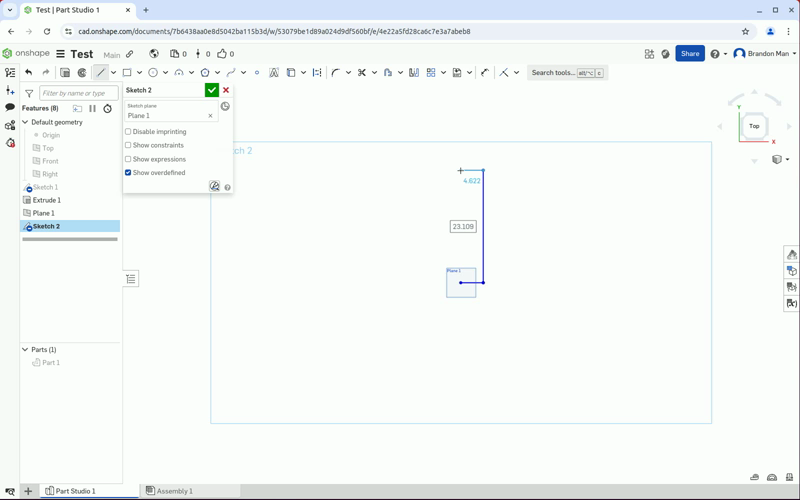
key_up(shift)
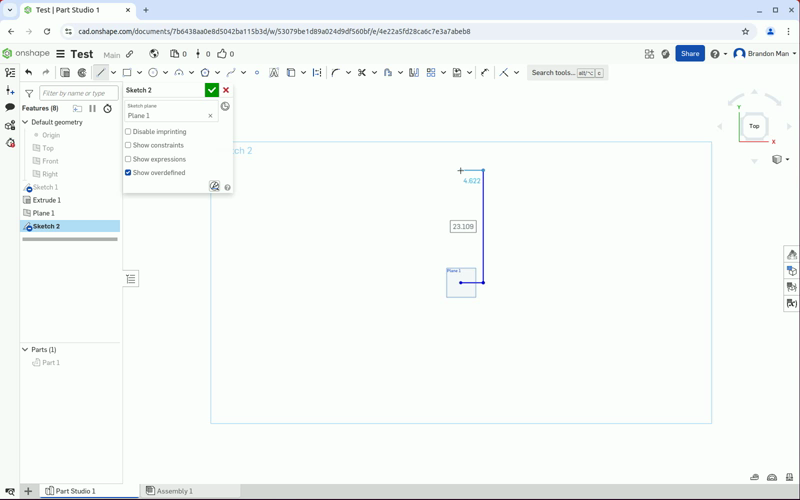
key_down(shift)
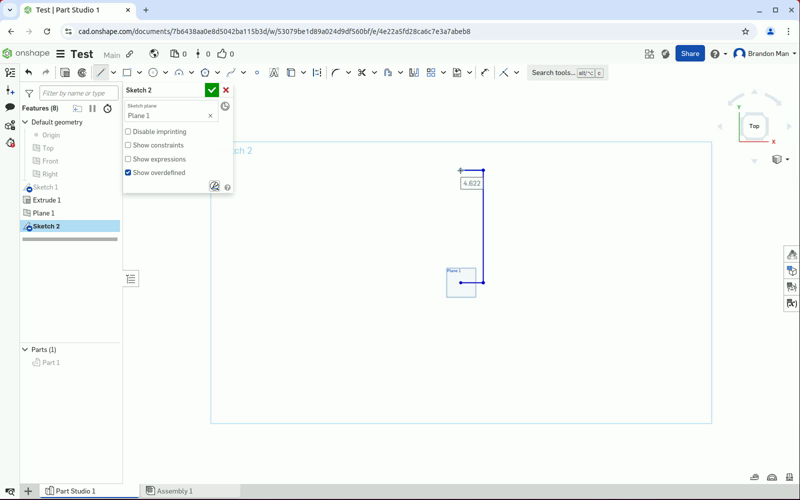
mouse_move(460, 282)
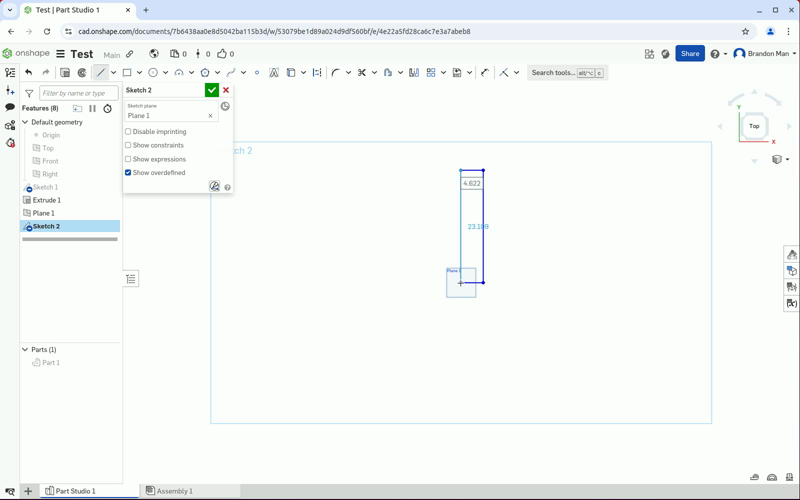
key_up(shift)
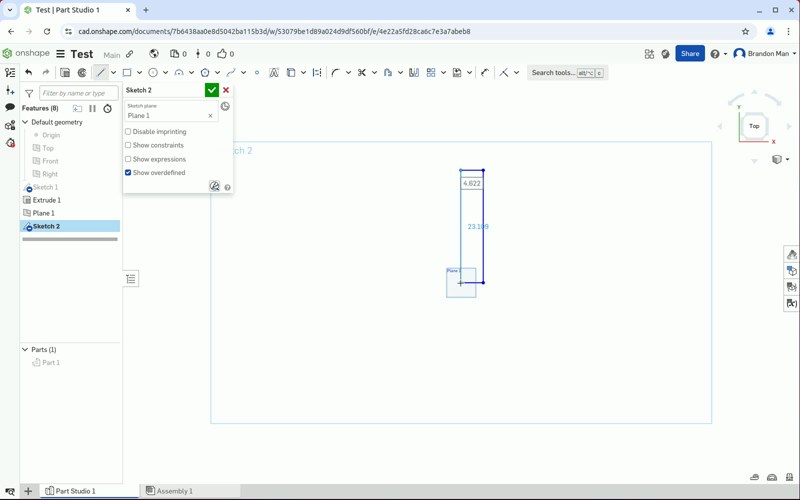
click(460, 282)
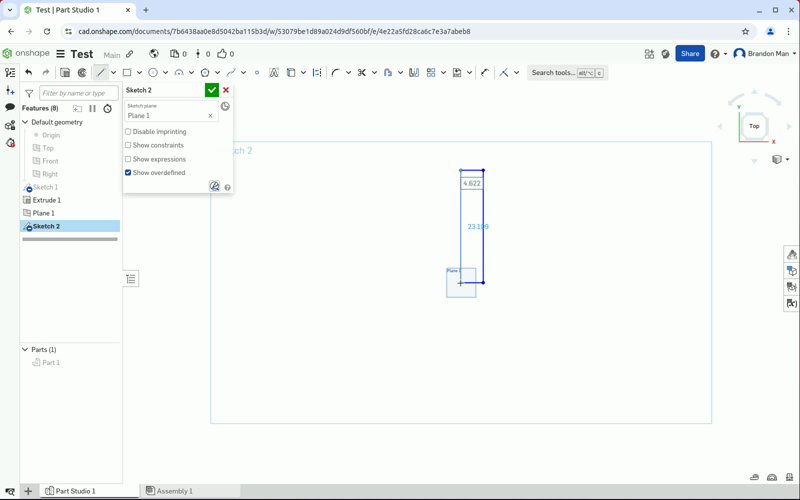
key(esc)
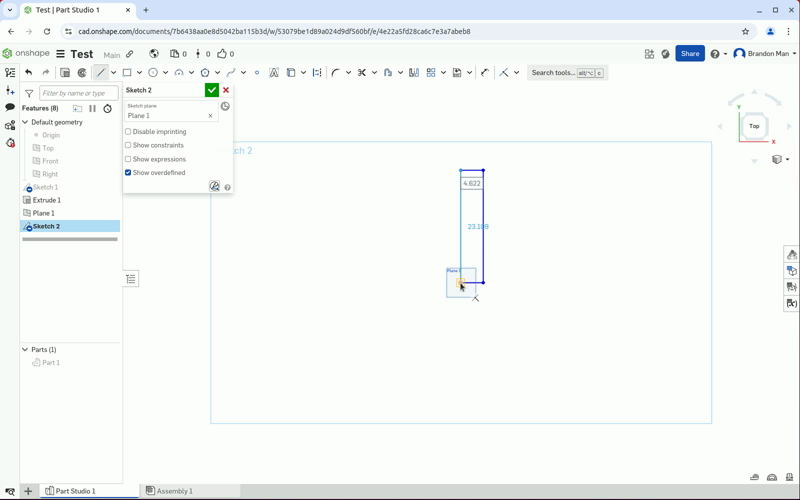
mouse_move(477, 217)
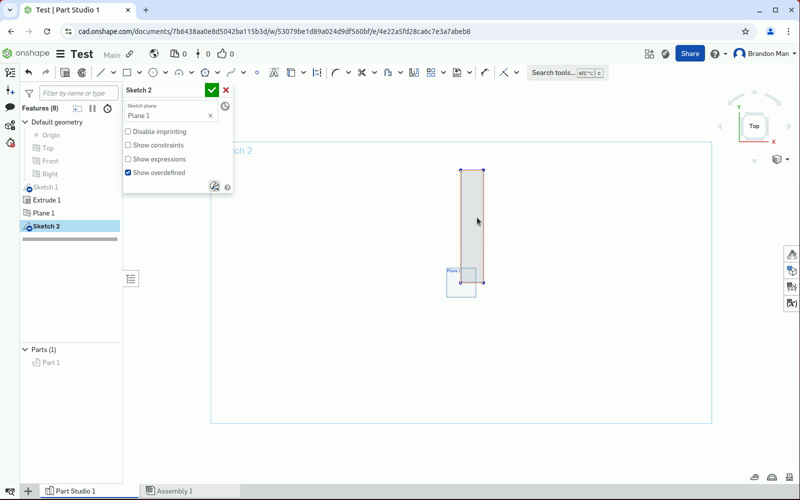
click(477, 217)
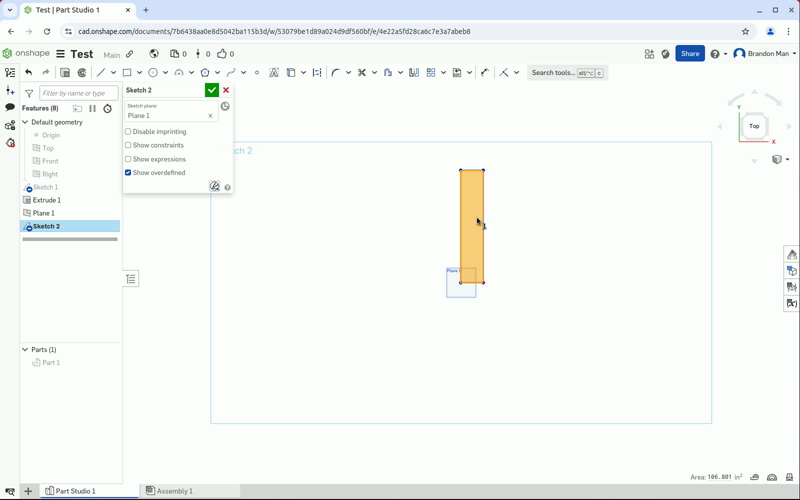
mouse_move(73, 352)
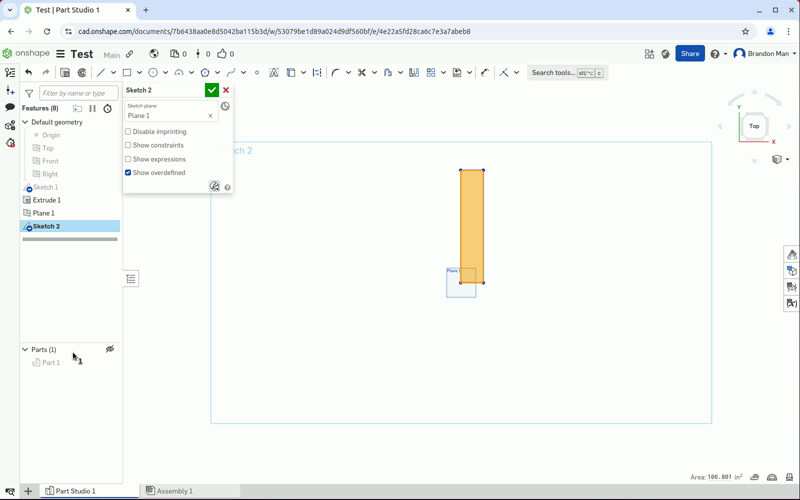
key(shift+y)
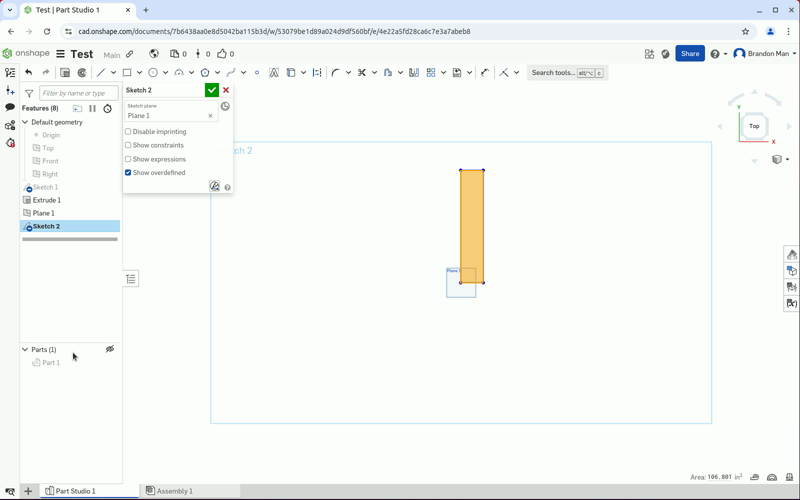
key(shift+e)
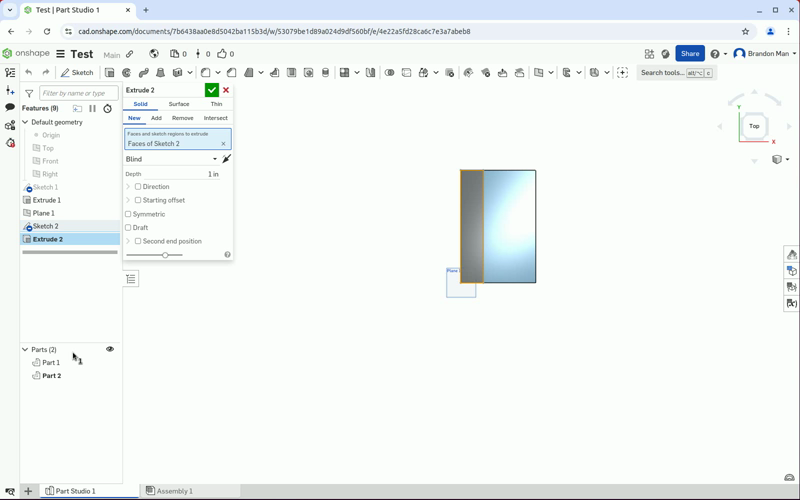
mouse_move(143, 106)
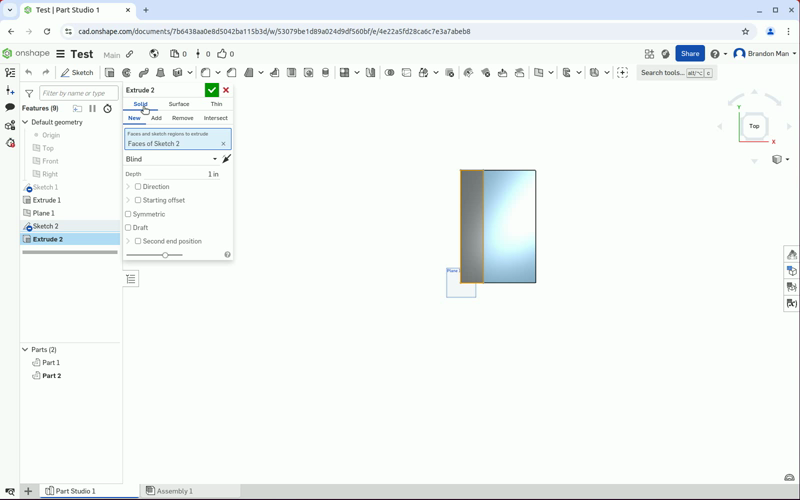
click(143, 106)
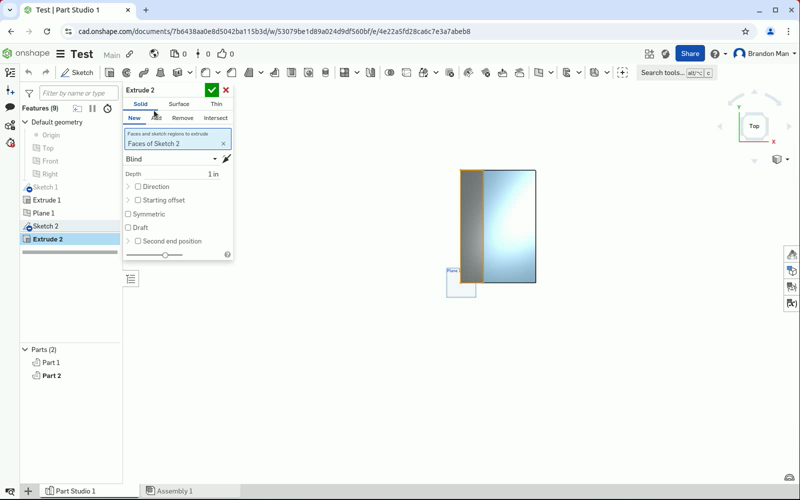
mouse_move(186, 120)
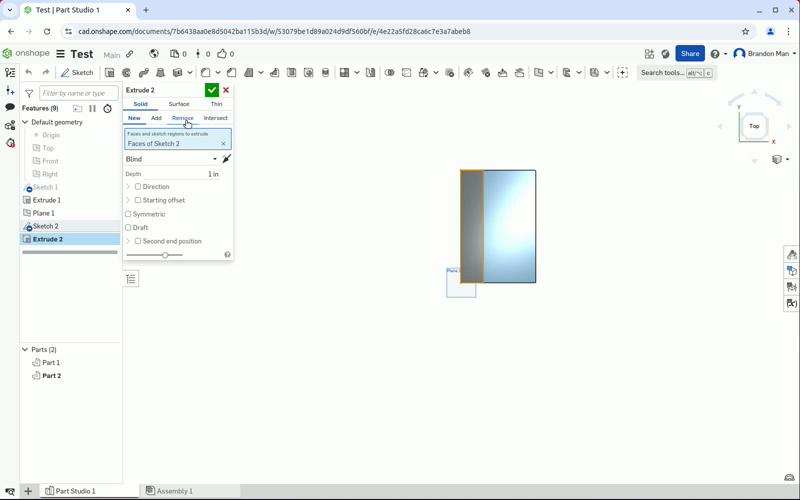
click(186, 120)
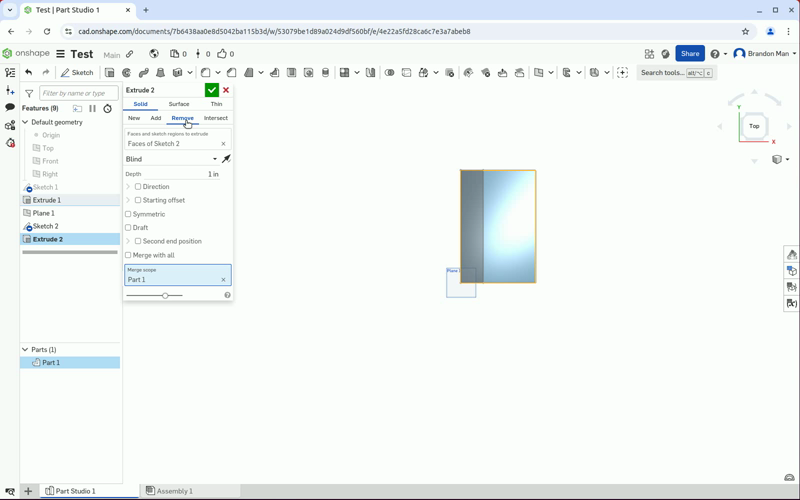
key(tab, 4)
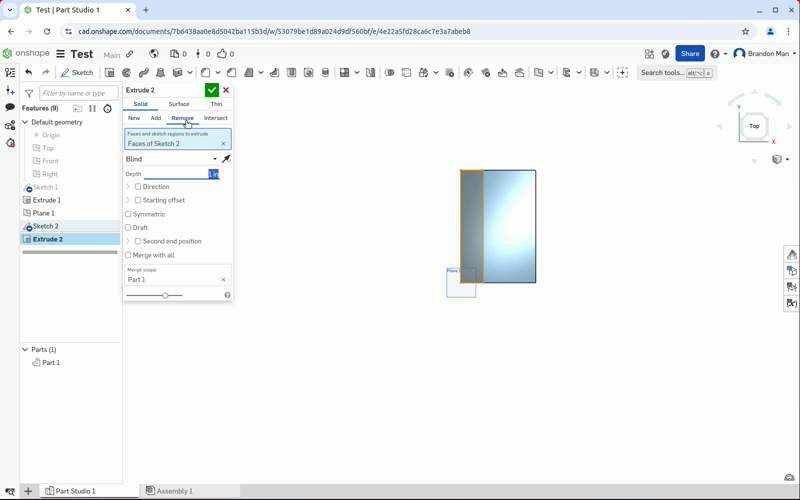
text(4.574)
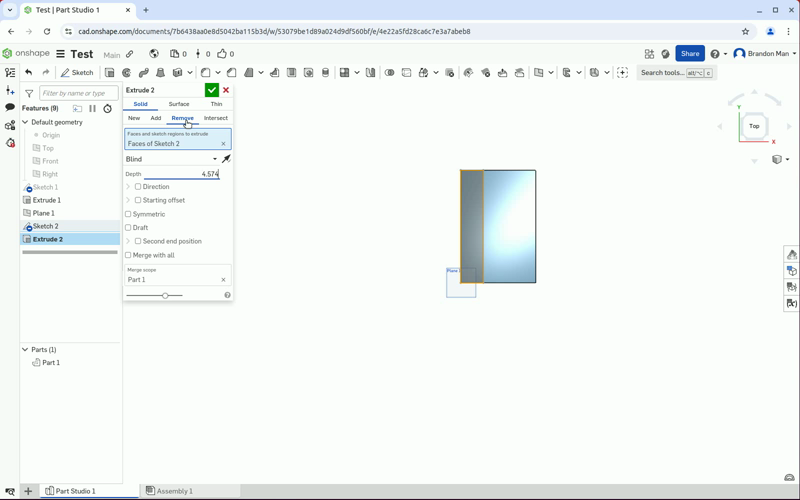
key(tab, 6)
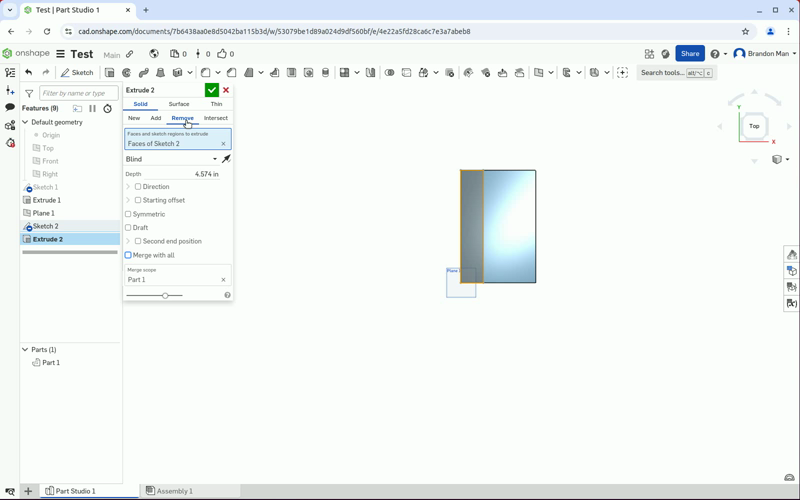
key(space)
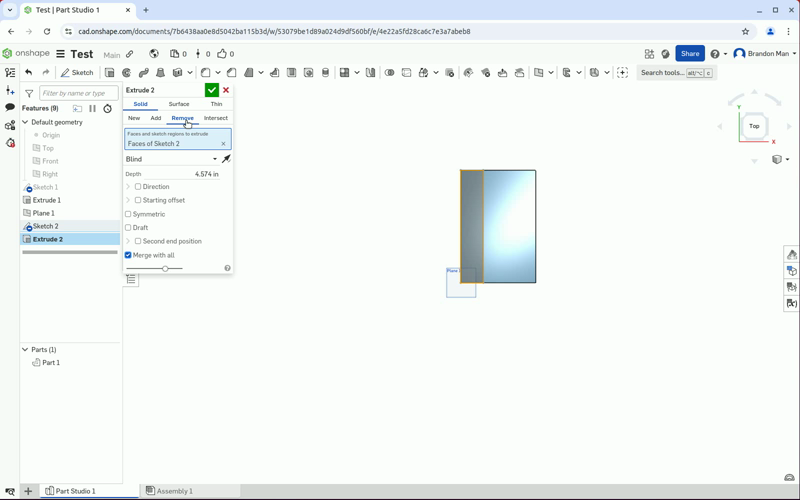
key(enter)
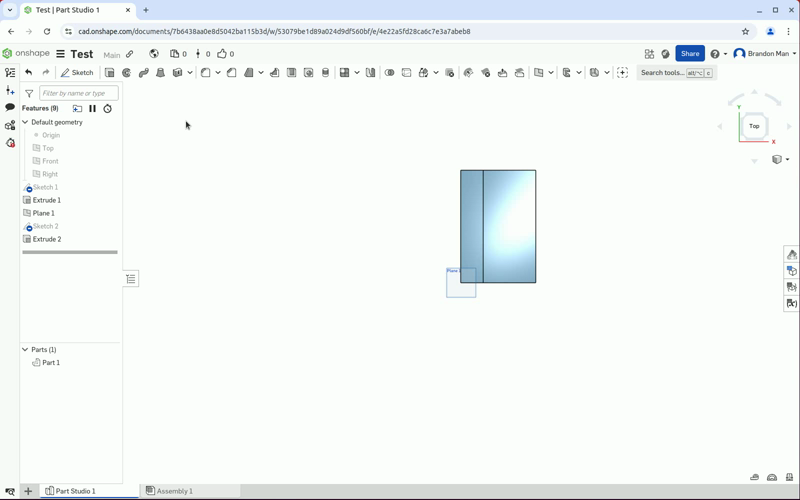
key(shift+h)
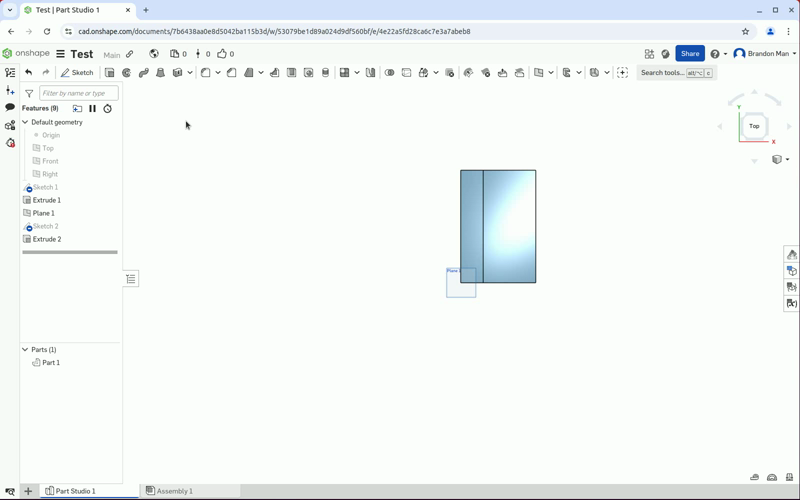
key(shift+h)
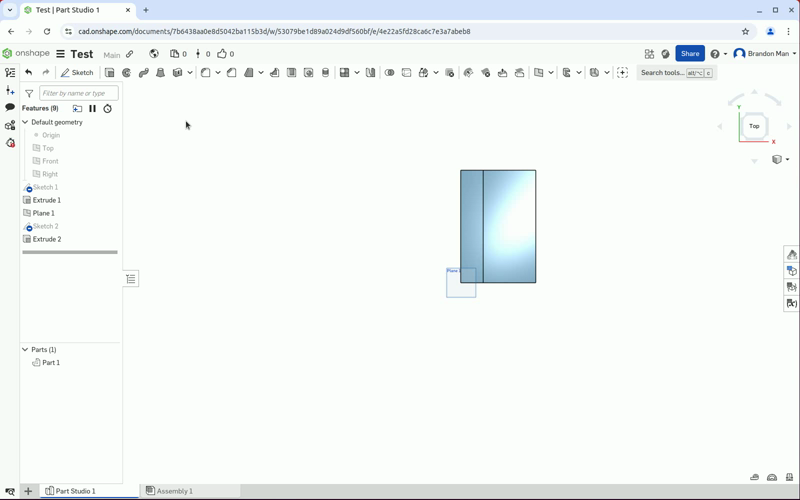
mouse_move(73, 189)
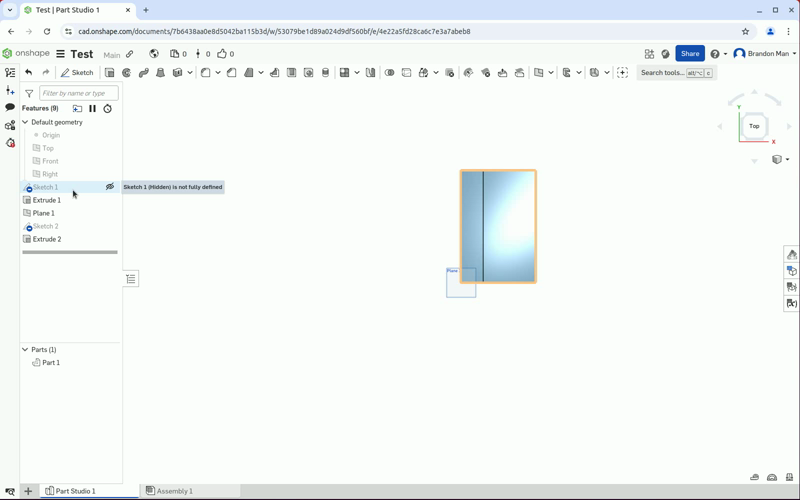
click(73, 189)
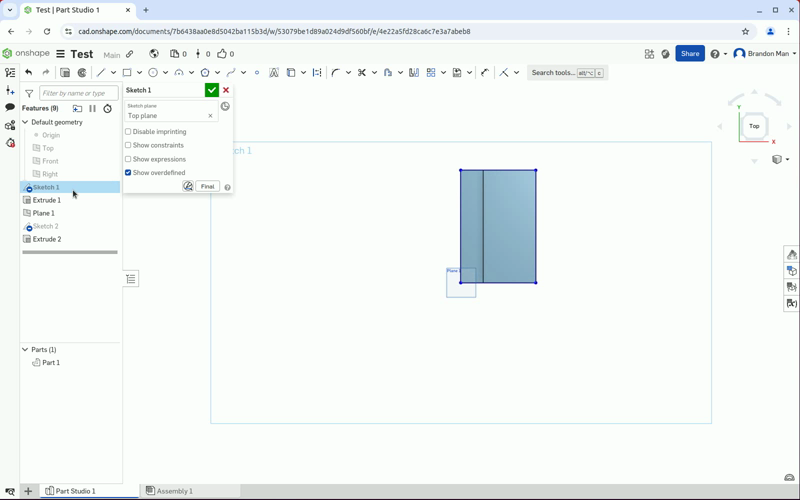
mouse_move(229, 92)
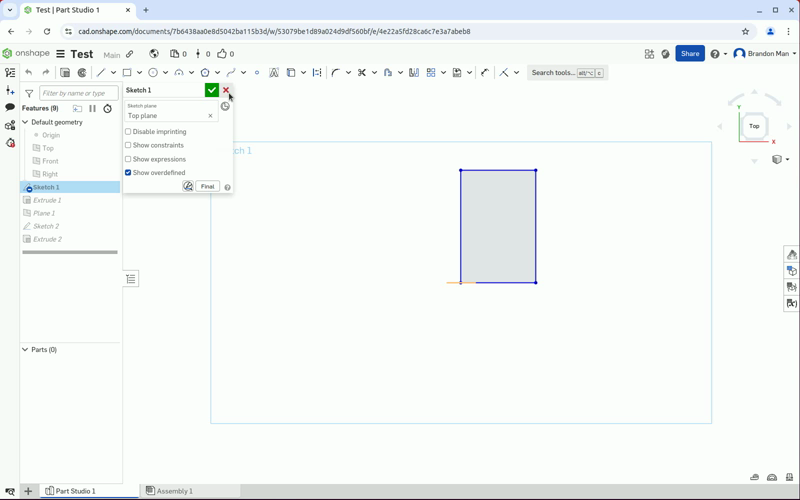
click(229, 92)
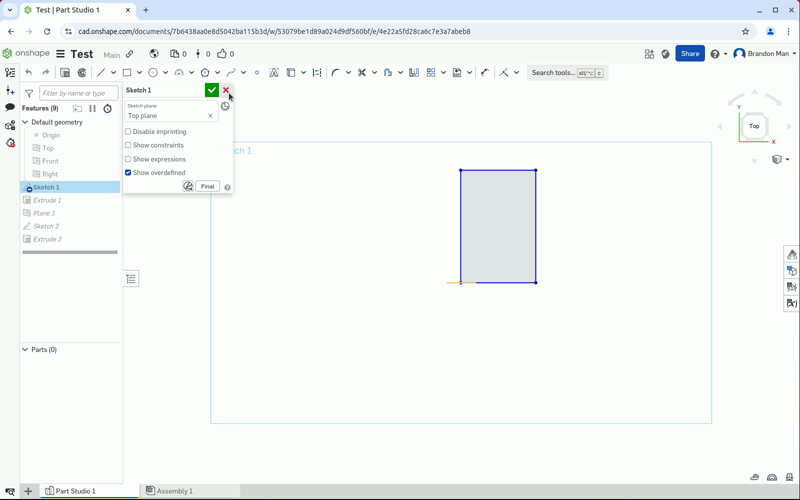
key(shift+s)
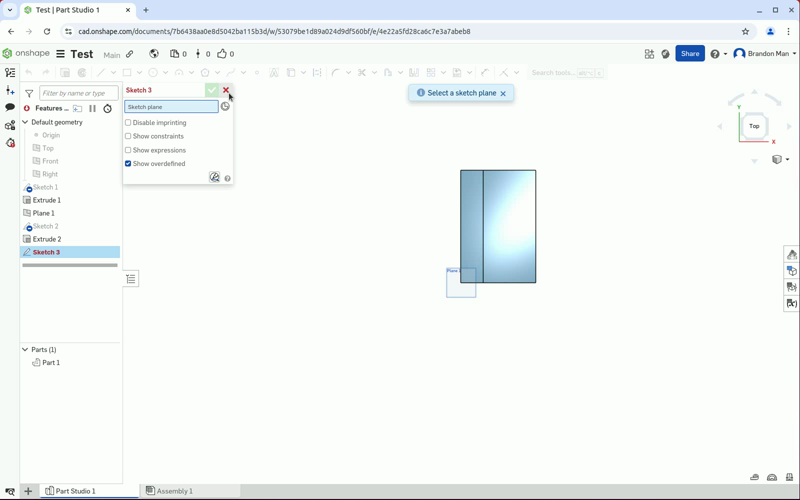
mouse_move(73, 215)
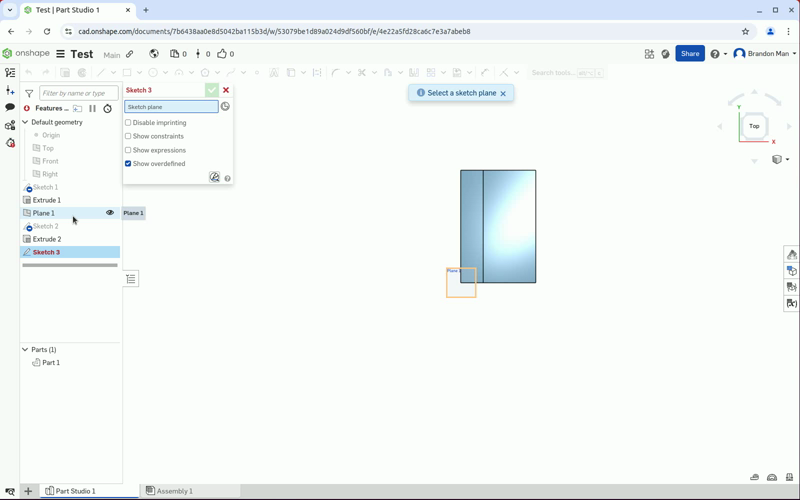
click(73, 215)
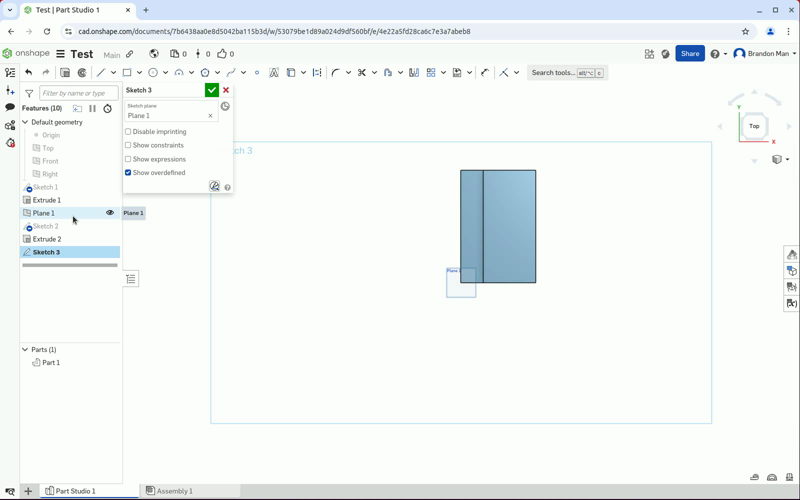
mouse_move(73, 352)
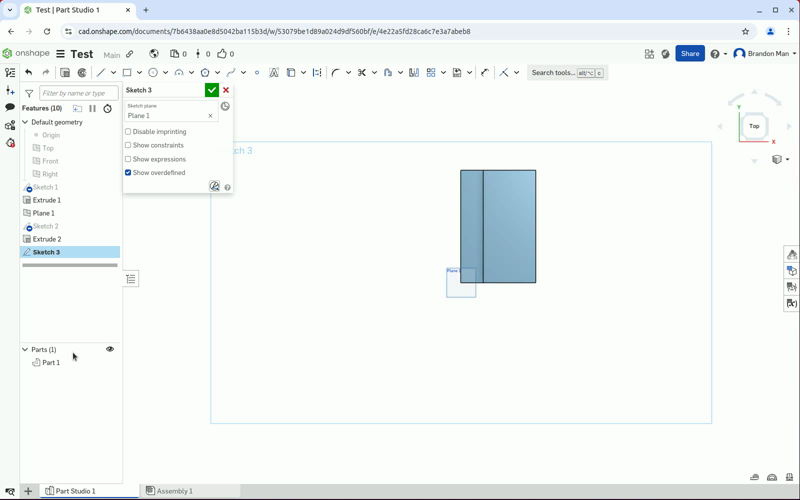
key(y)
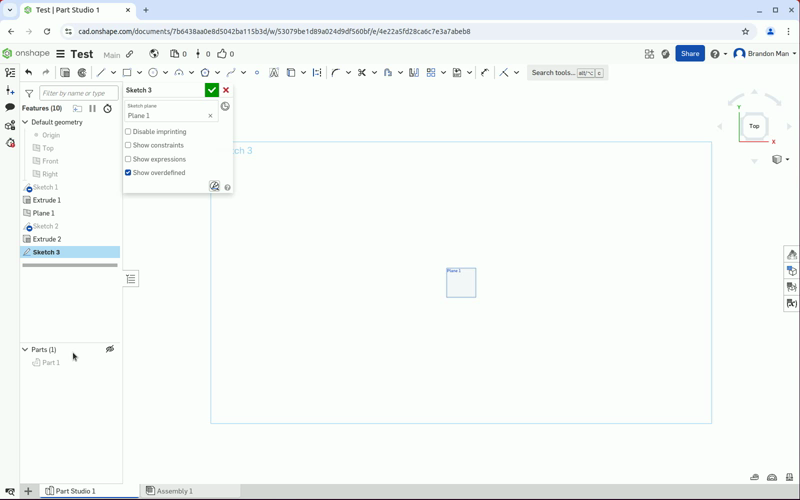
key(c)
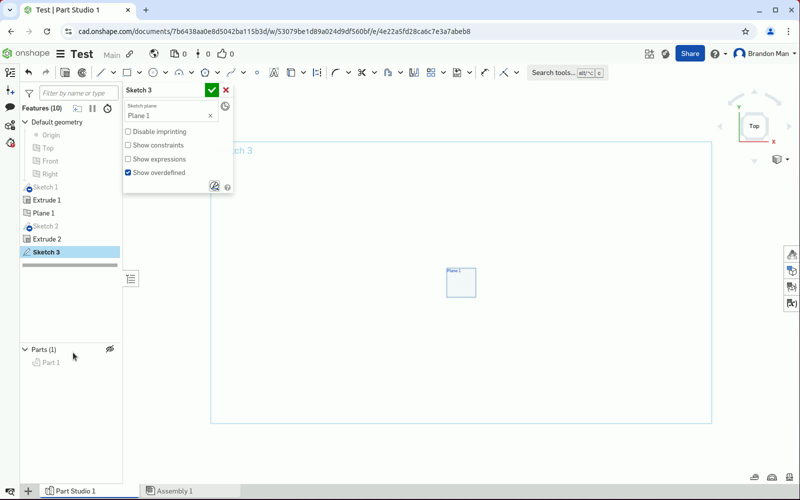
key_down(shift)
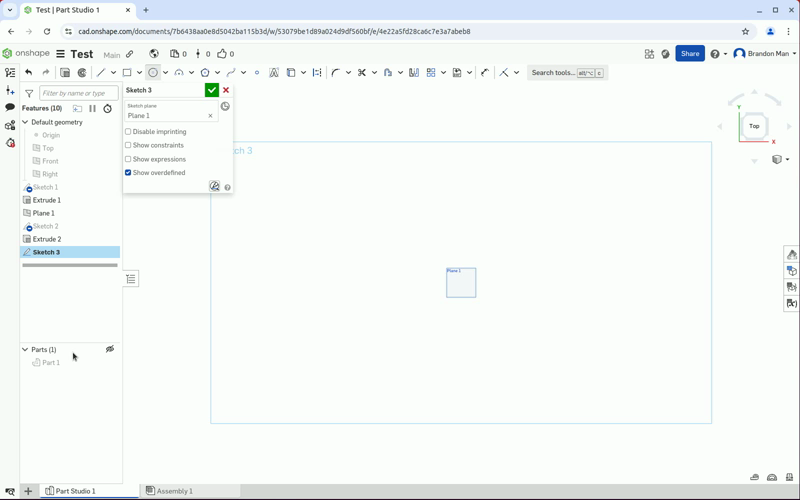
mouse_move(510, 226)
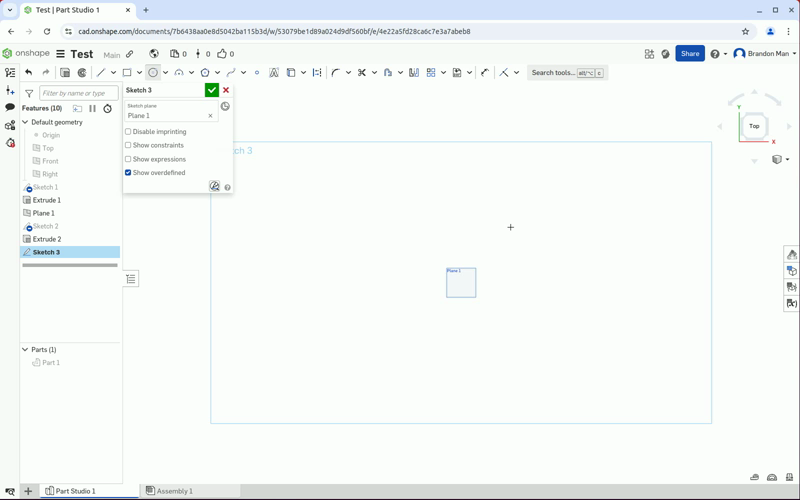
click(510, 226)
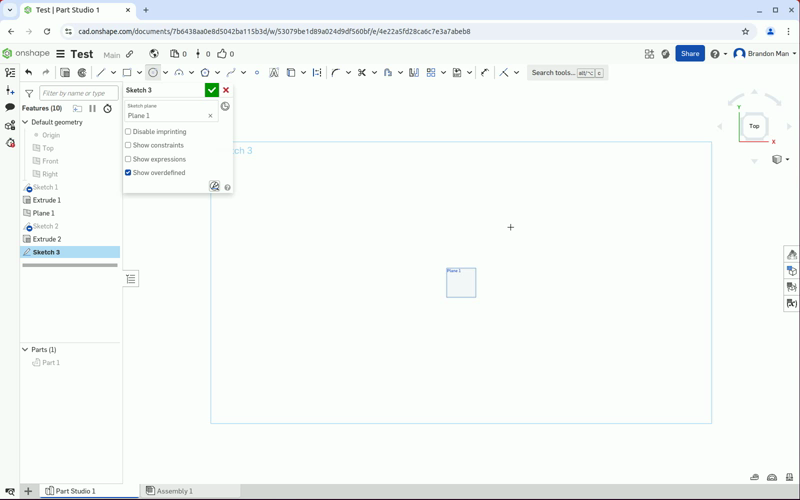
key_up(shift)
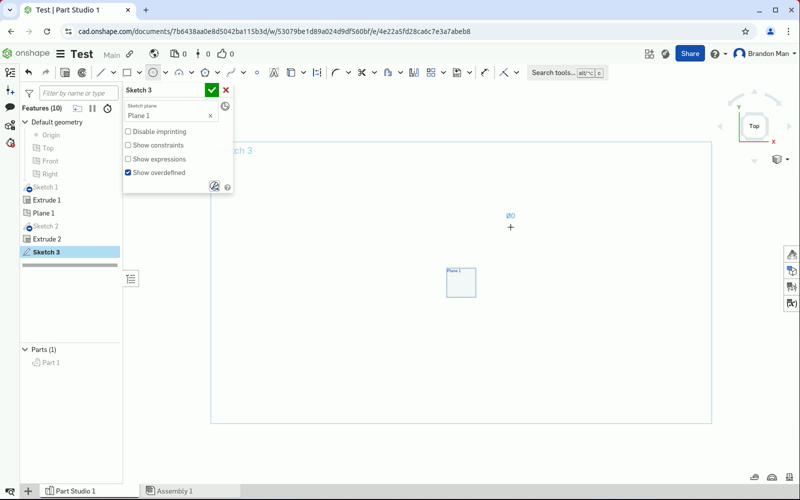
mouse_move(526, 226)
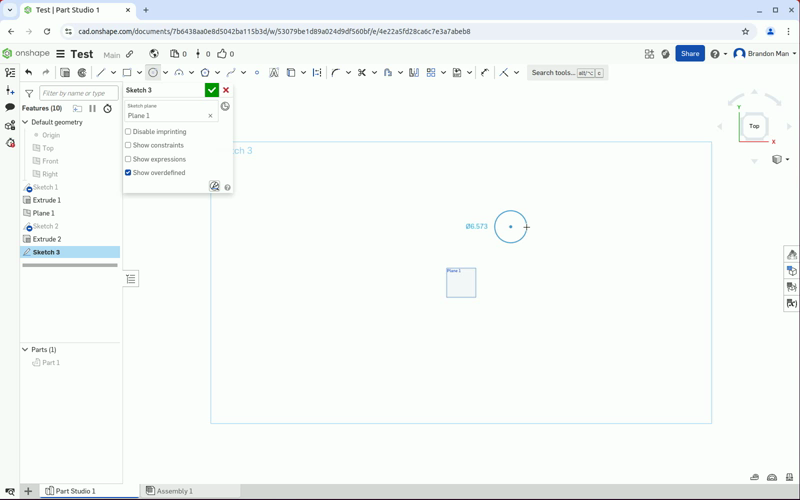
click(526, 226)
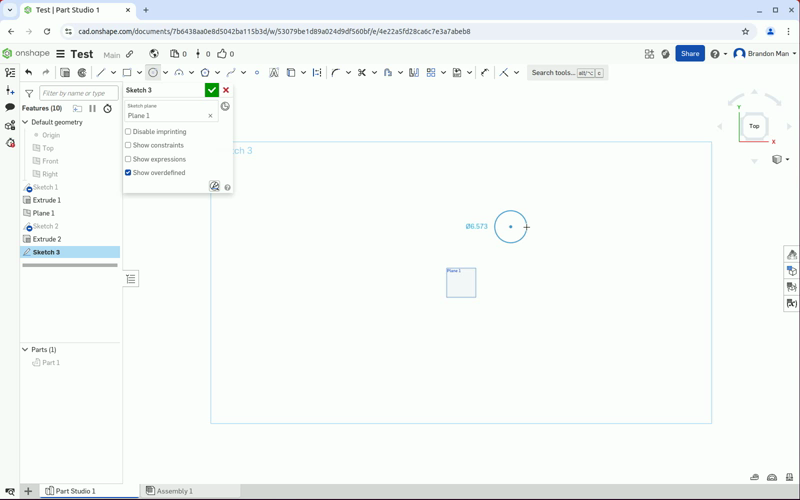
key(esc)
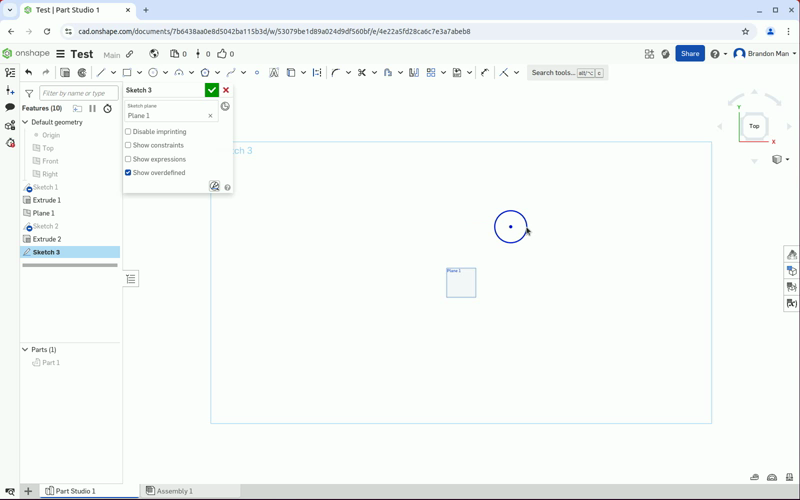
mouse_move(499, 233)
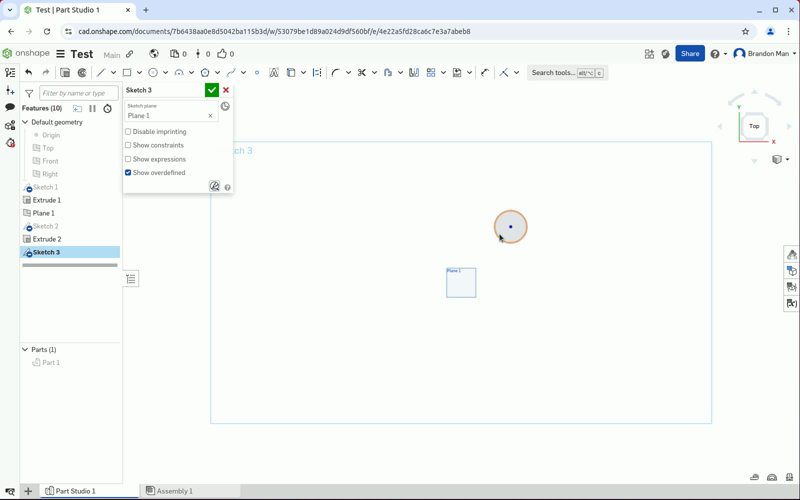
scroll(6)
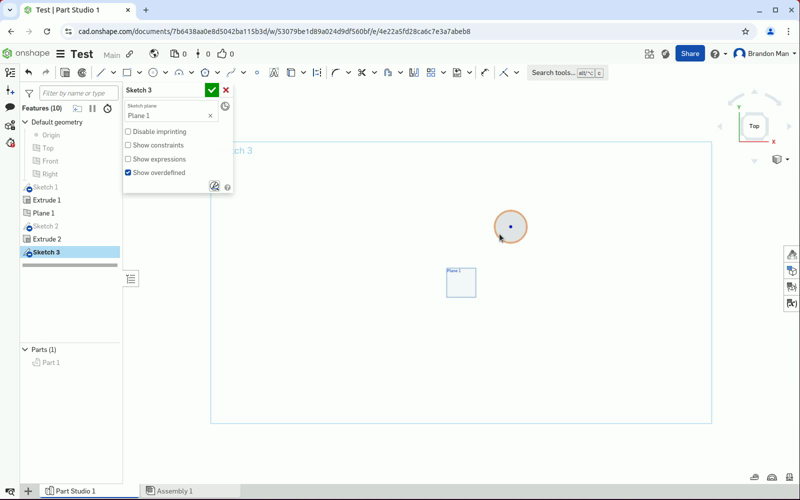
scroll(6)
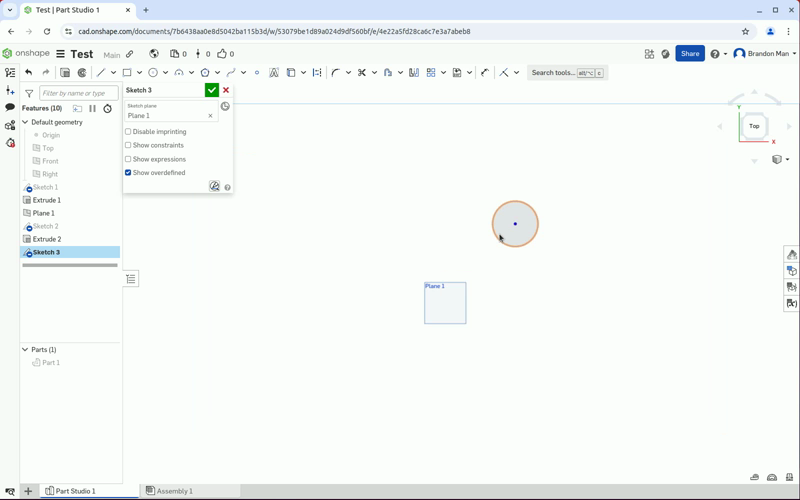
scroll(6)
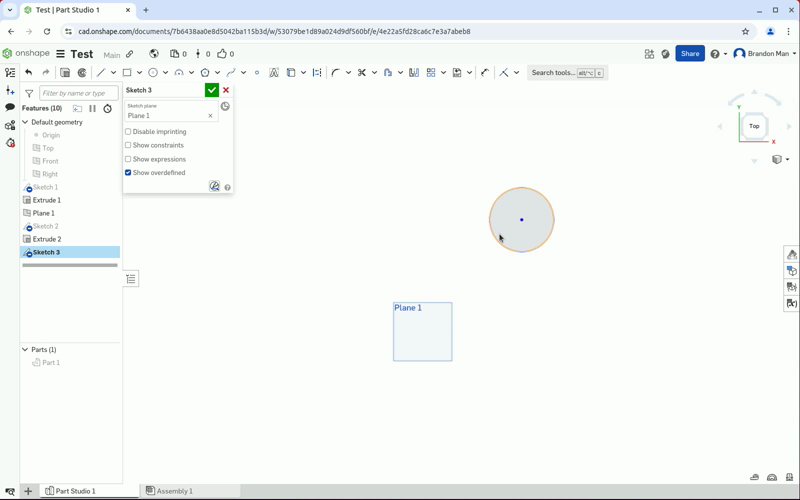
scroll(6)
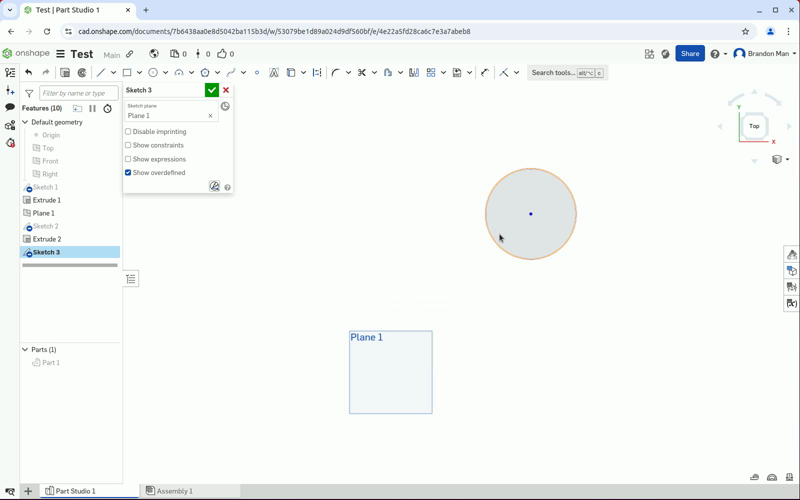
scroll(6)
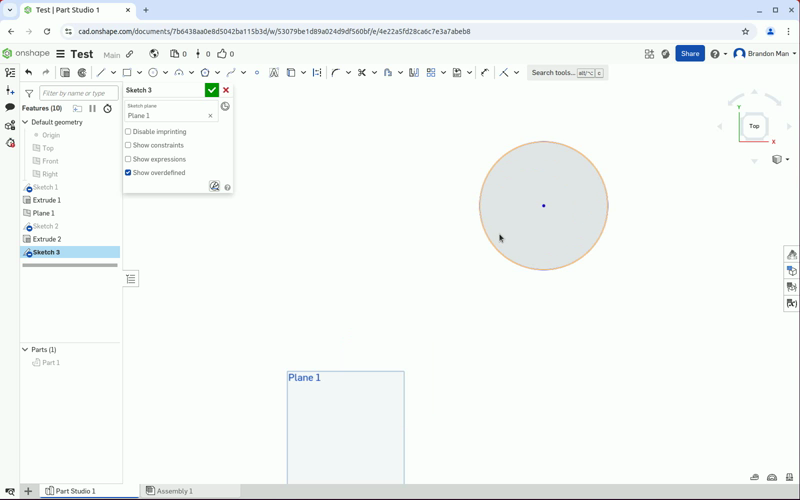
scroll(6)
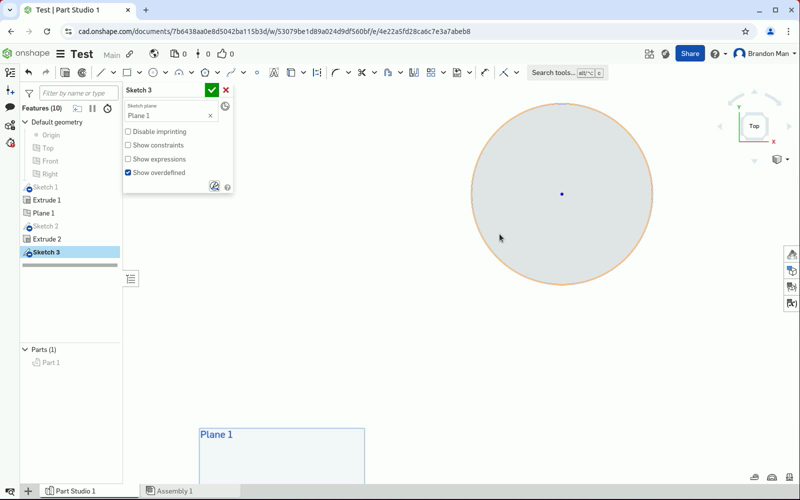
scroll(6)
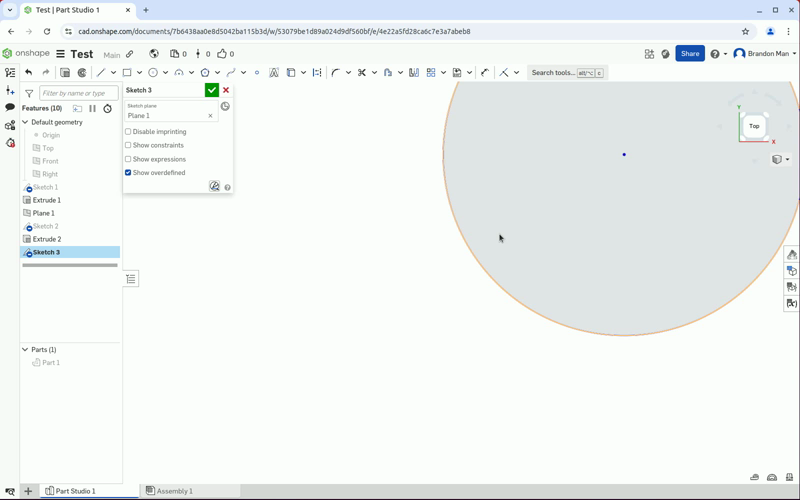
click(499, 233)
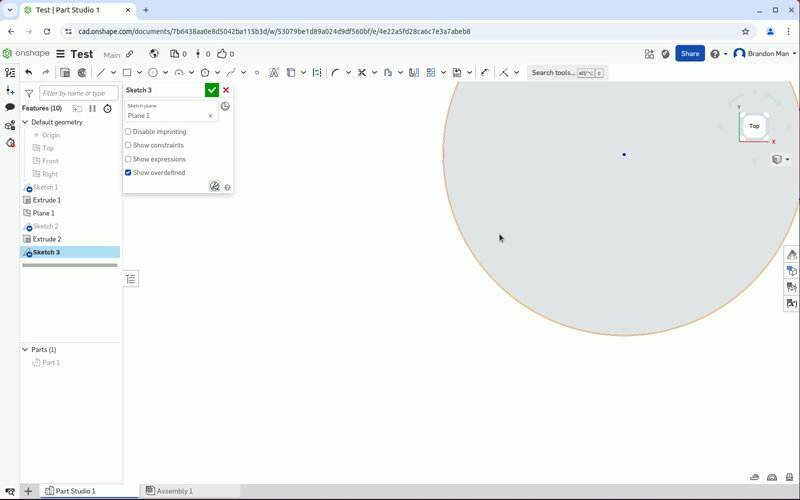
scroll(-6)
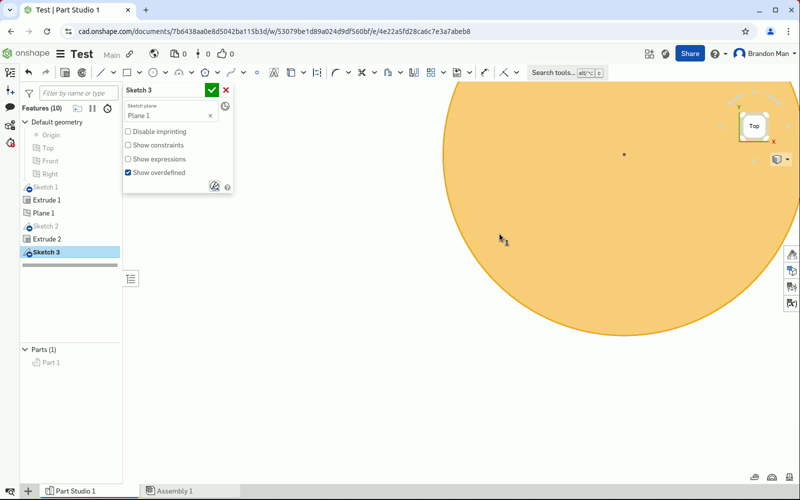
scroll(-6)
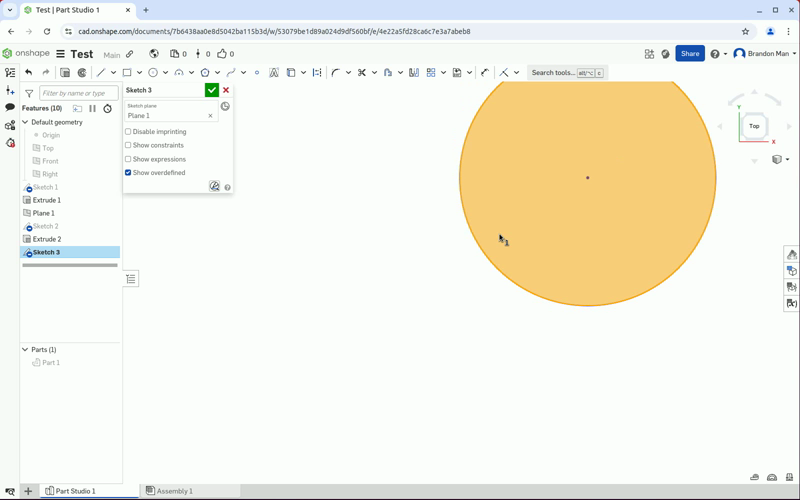
scroll(-6)
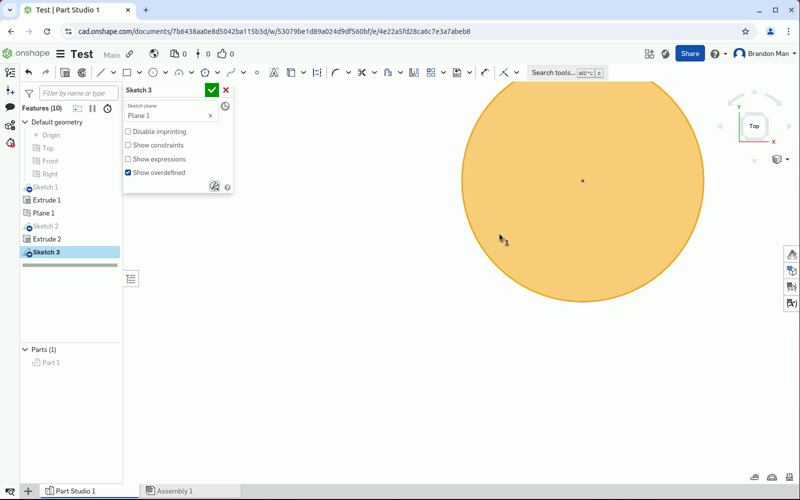
scroll(-6)
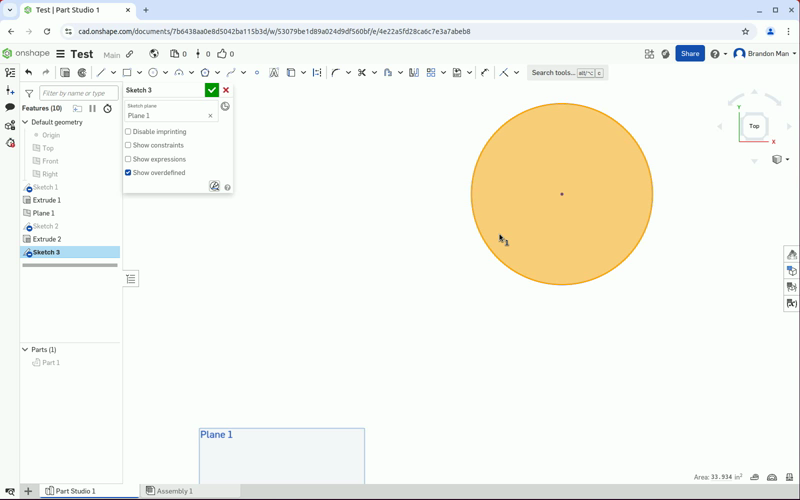
scroll(-6)
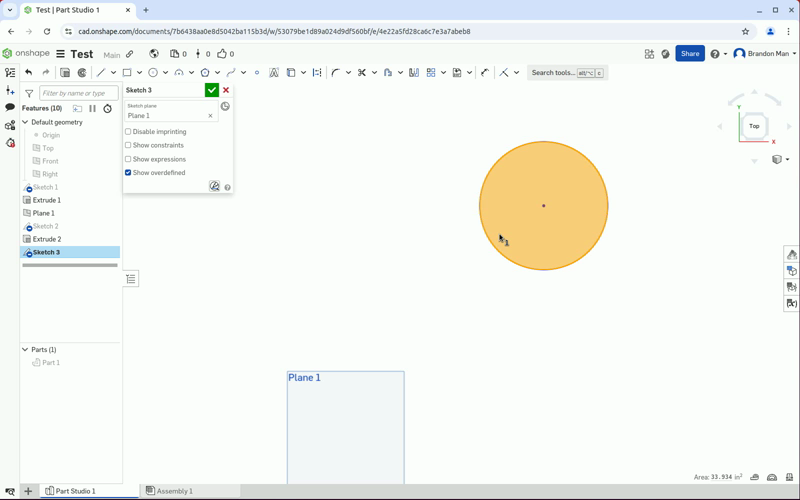
scroll(-6)
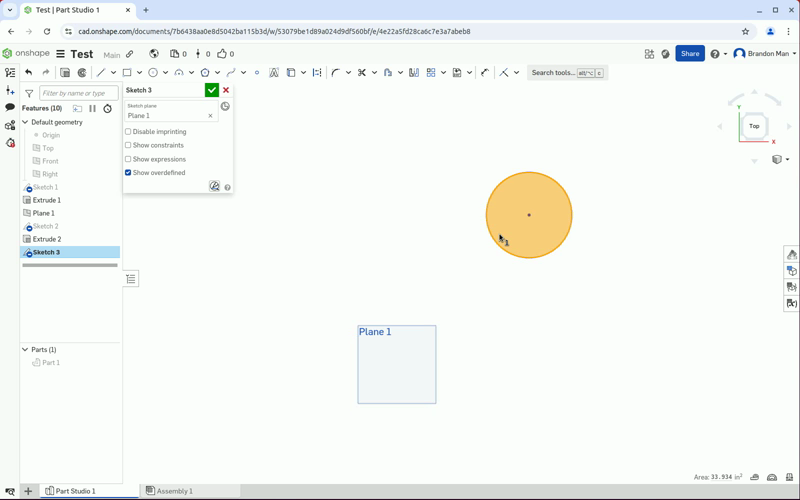
scroll(-6)
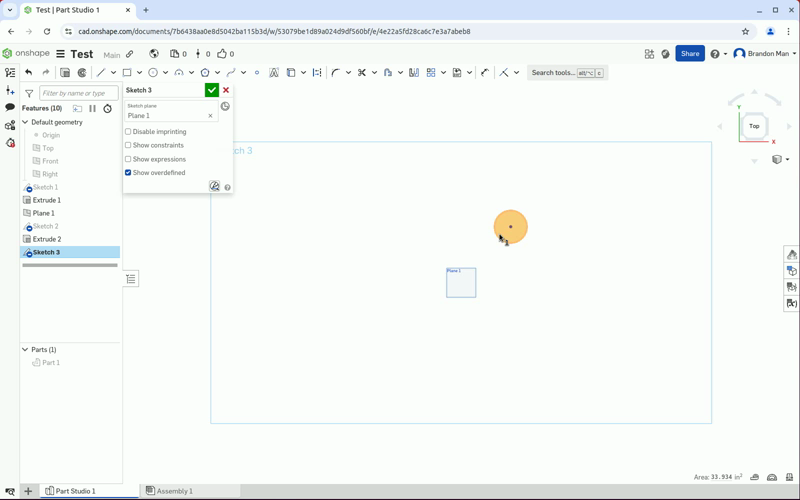
mouse_move(73, 352)
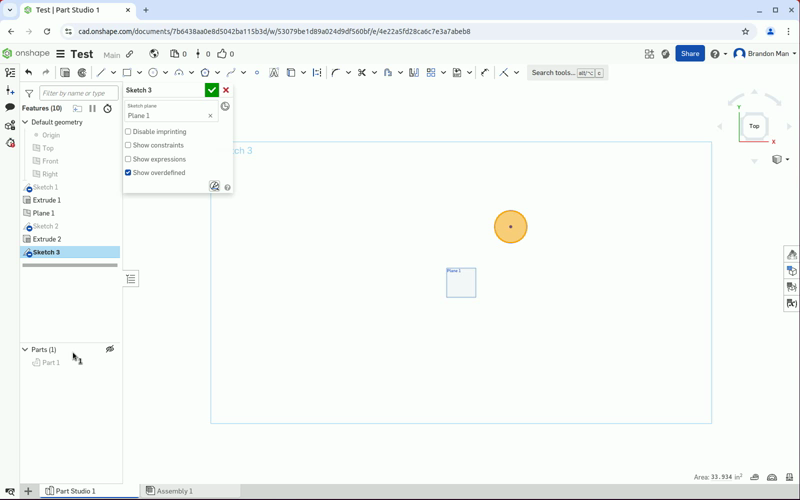
key(shift+y)
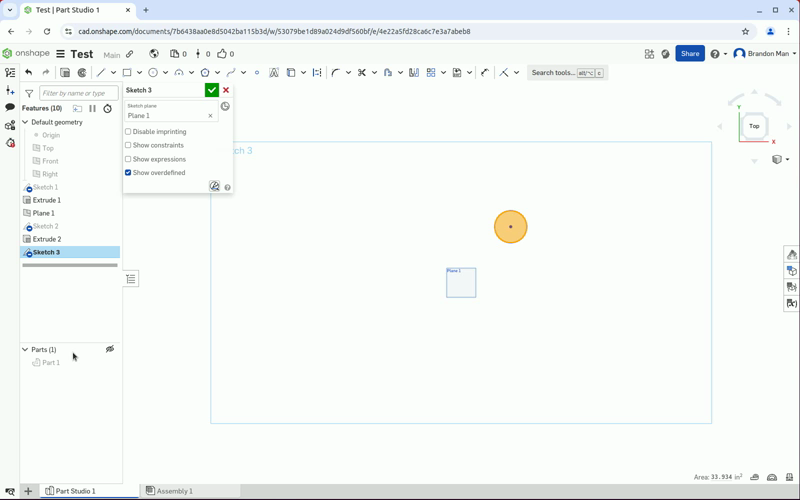
key(shift+e)
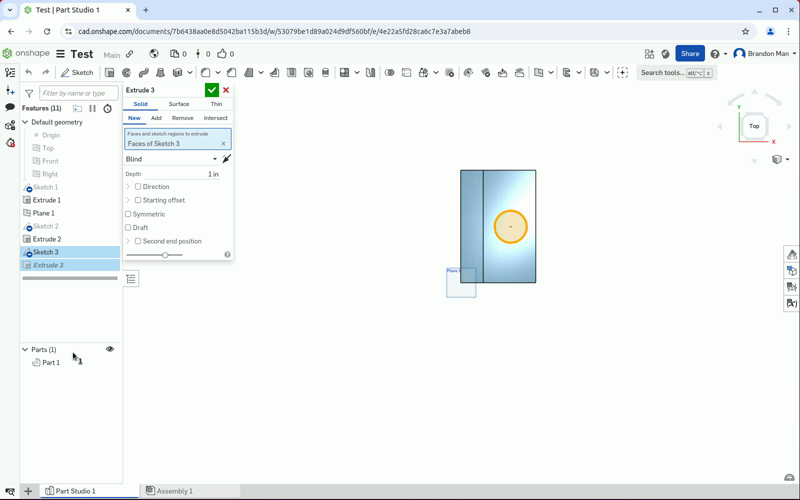
mouse_move(143, 106)
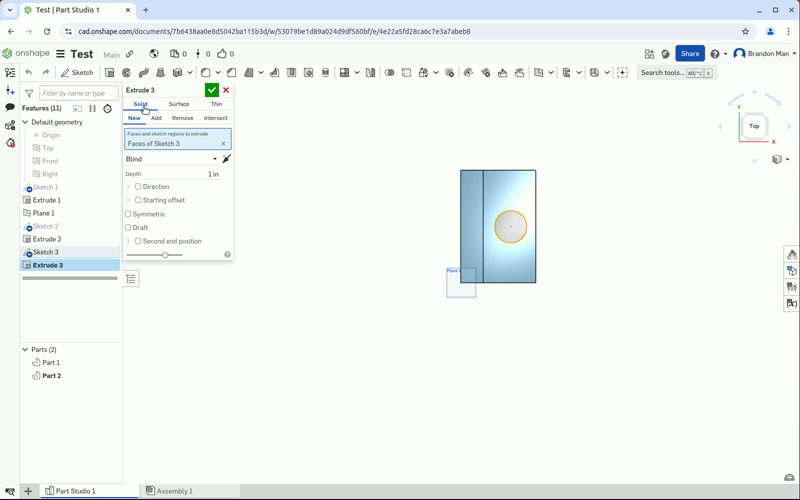
click(143, 106)
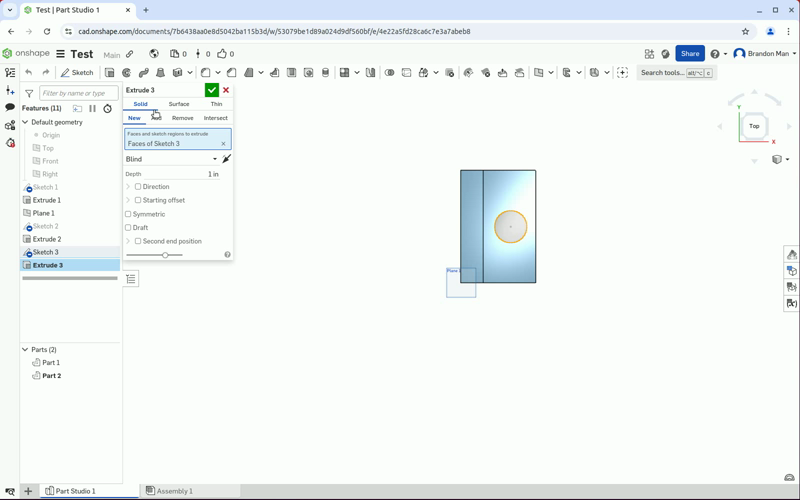
mouse_move(186, 120)
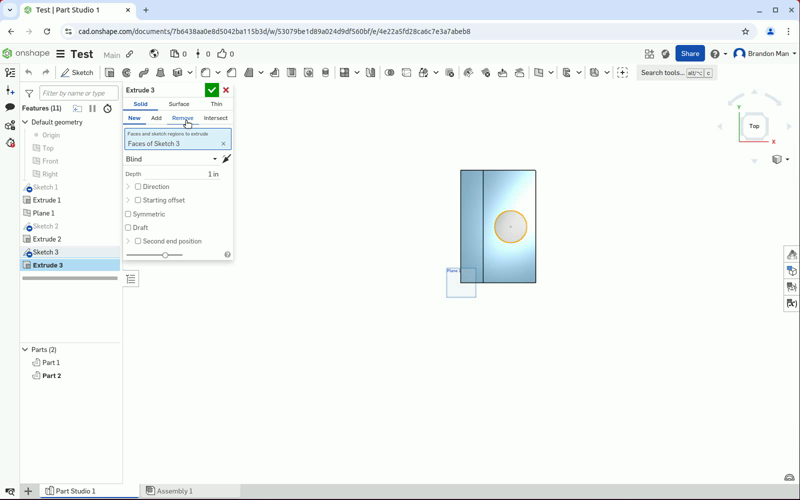
click(186, 120)
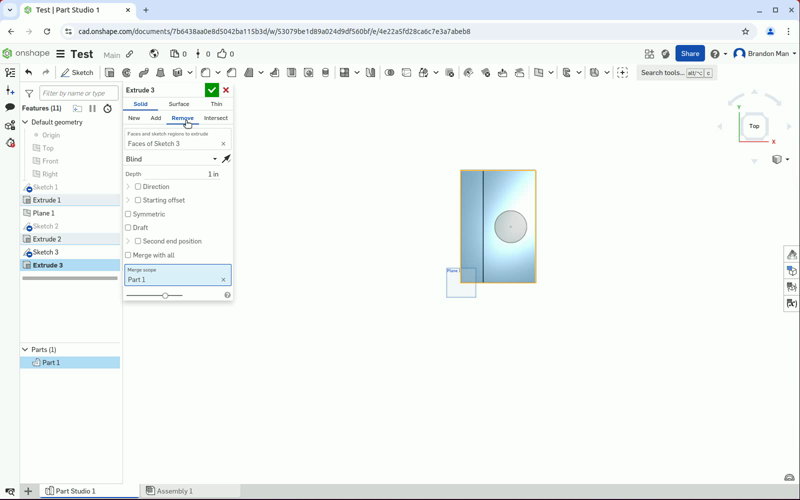
key(tab, 4)
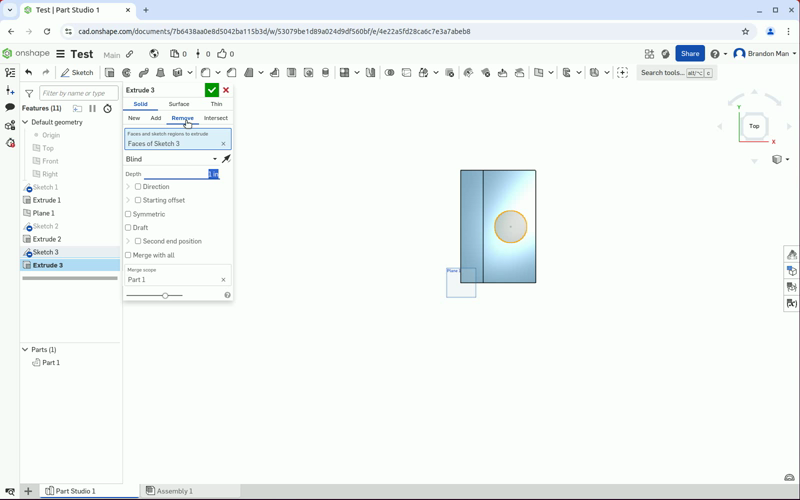
text(30.811)
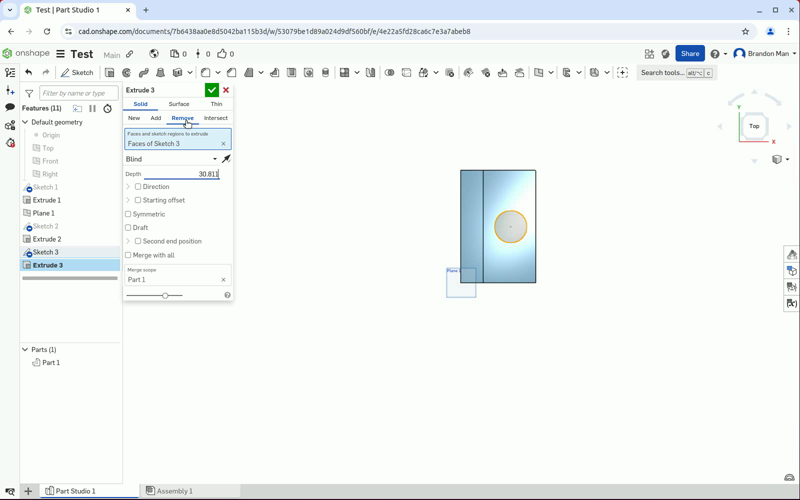
key(tab, 6)
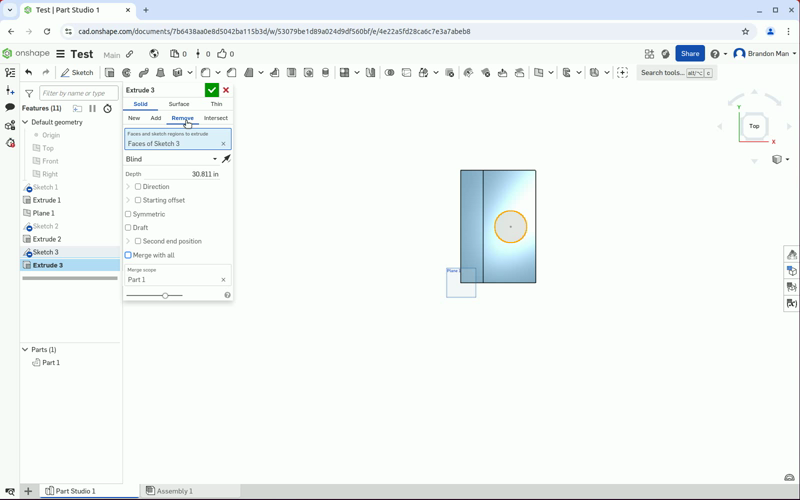
key(space)
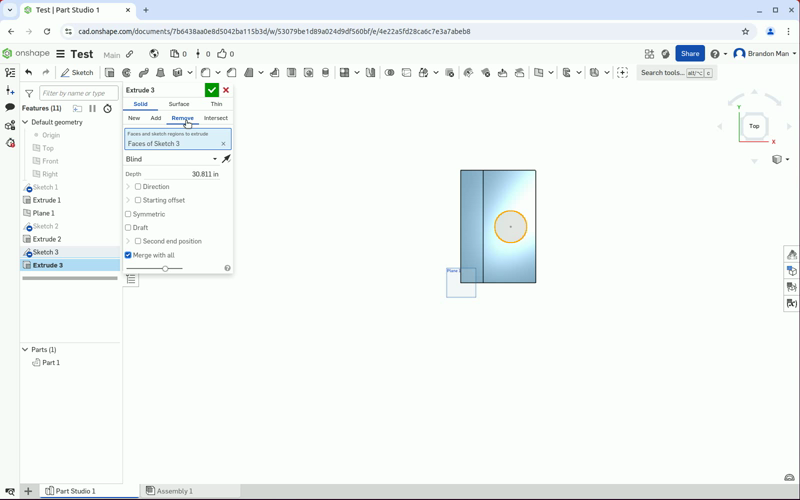
key(enter)
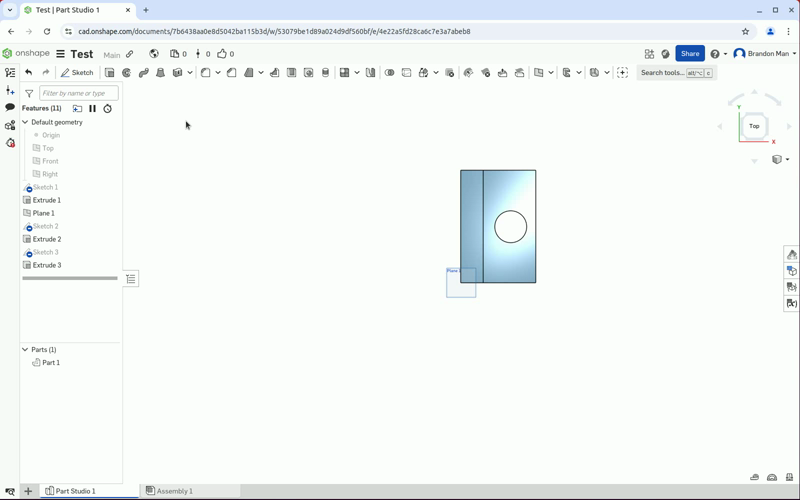
key(shift+h)
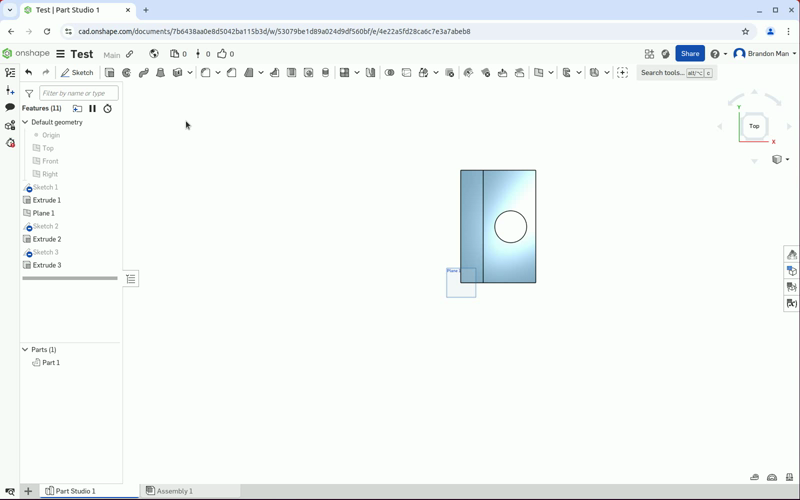
key(shift+h)
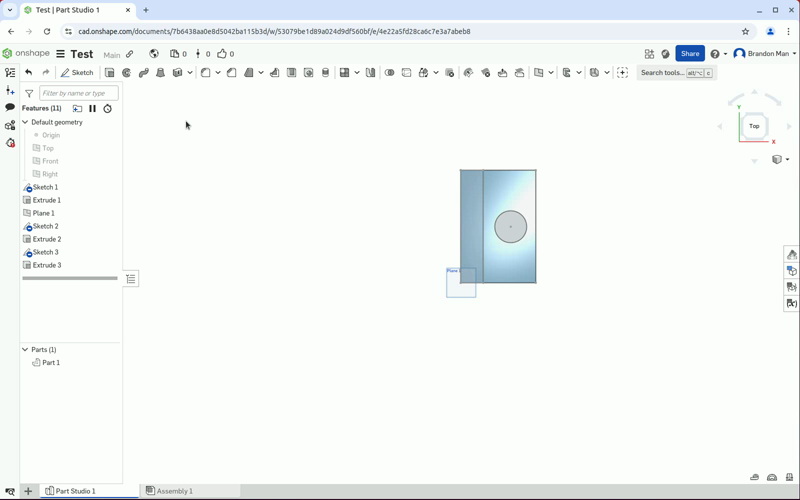
key(shift+7)
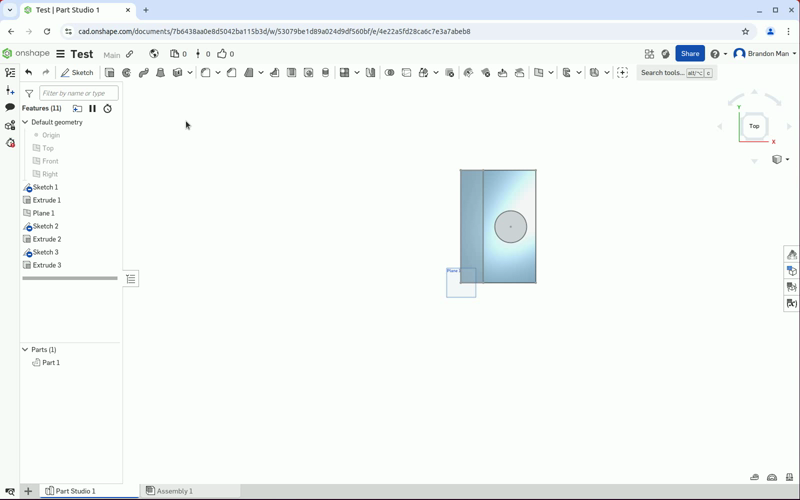
key(up, 3)
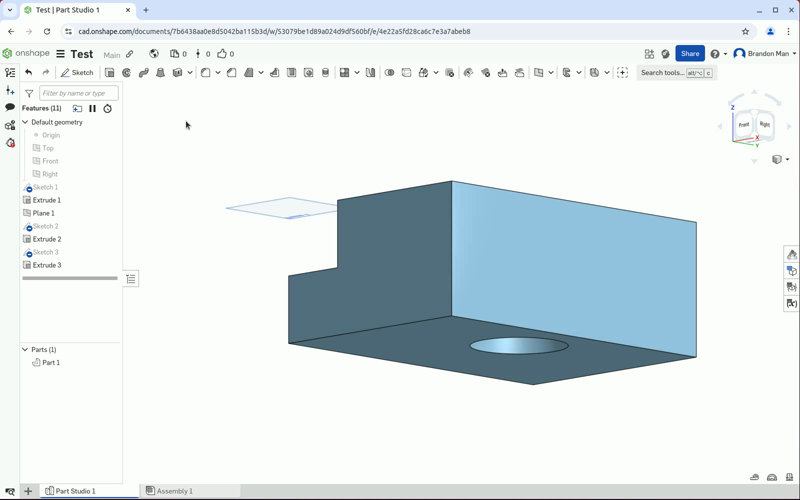
key(left, 3)
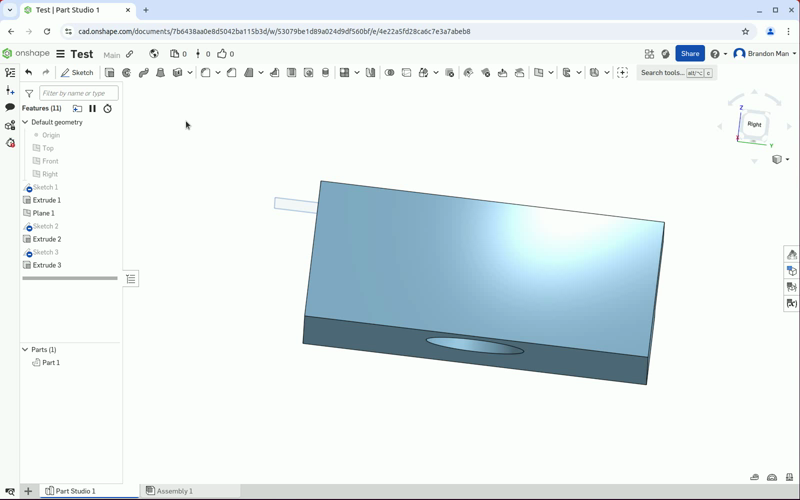
key(right, 3)
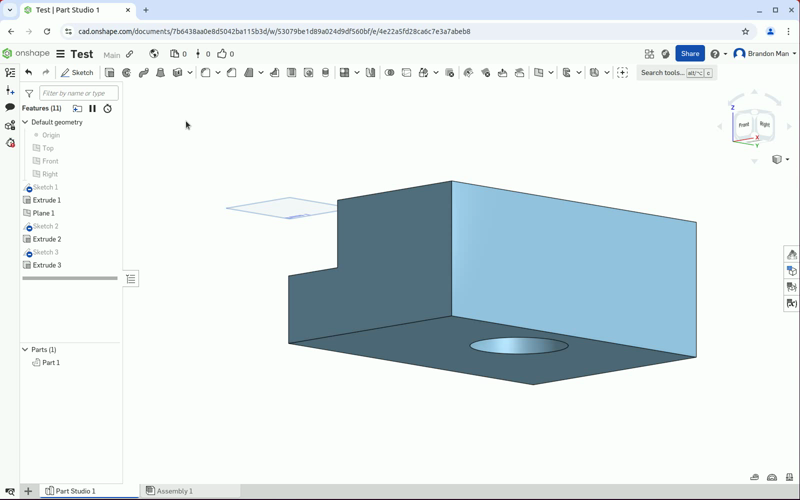
key(down, 3)
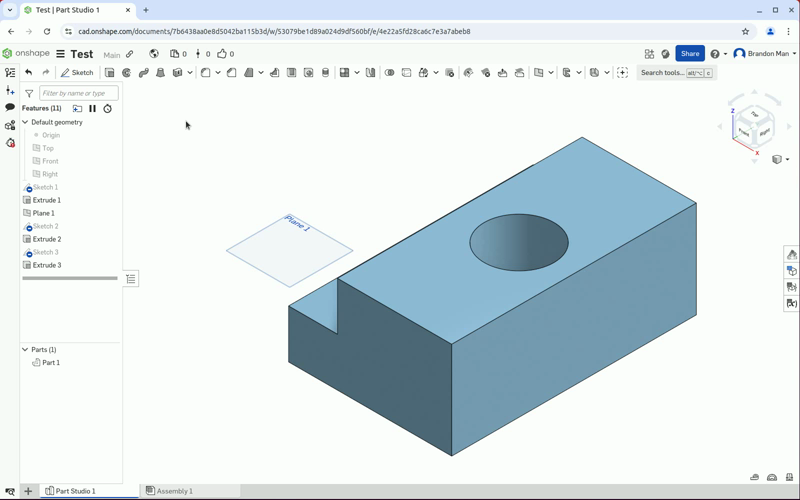
mouse_move(73, 189)
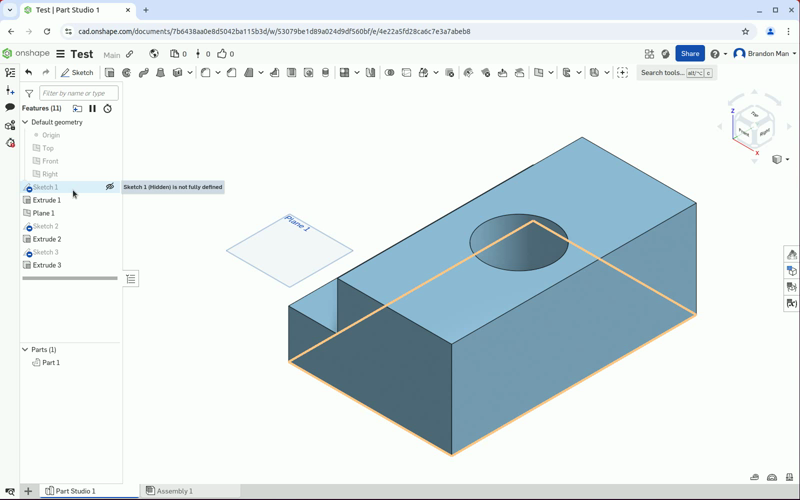
click(73, 189)